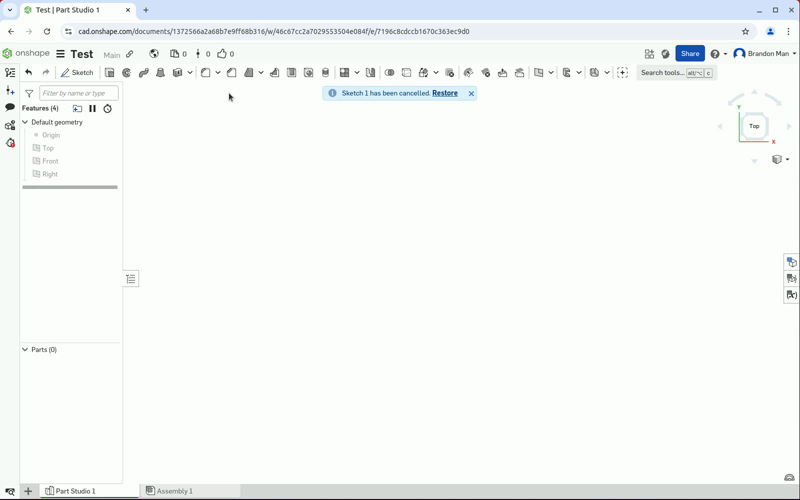
key(shift+h)
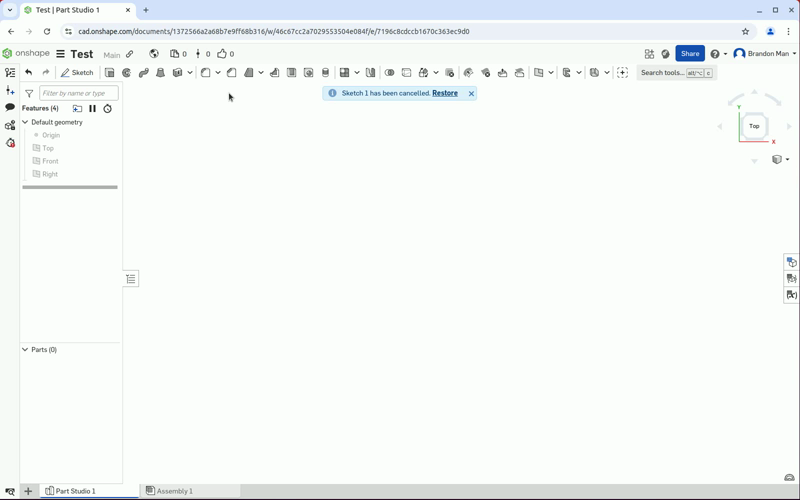
key(shift+s)
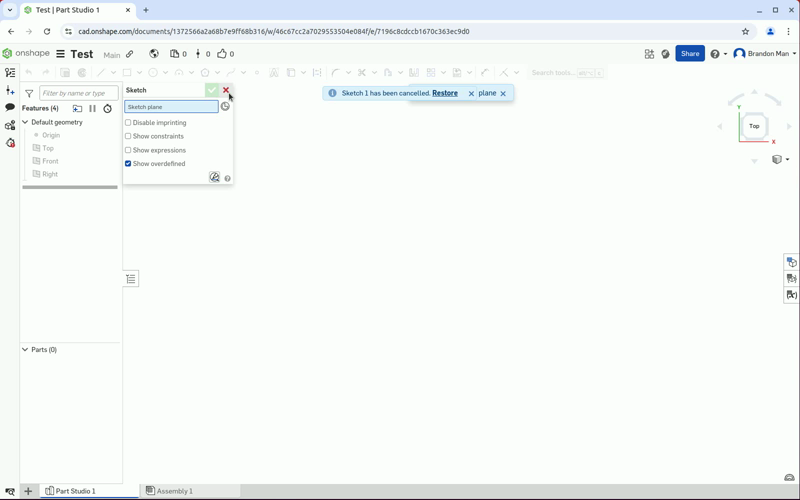
mouse_move(73, 150)
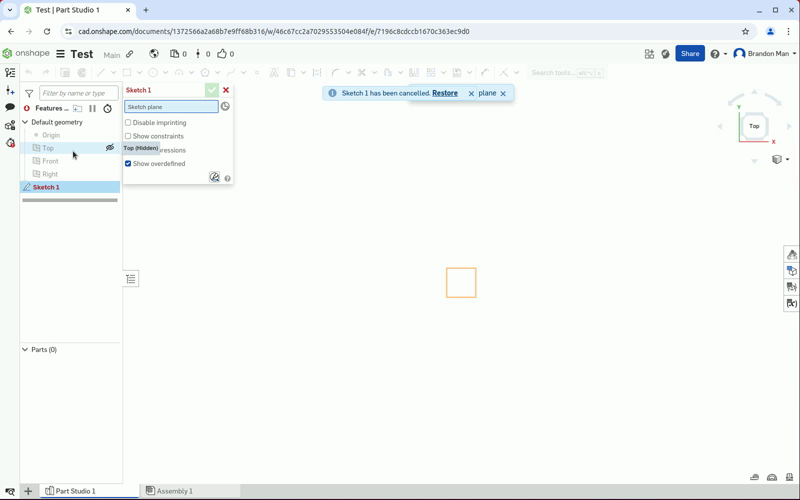
click(73, 150)
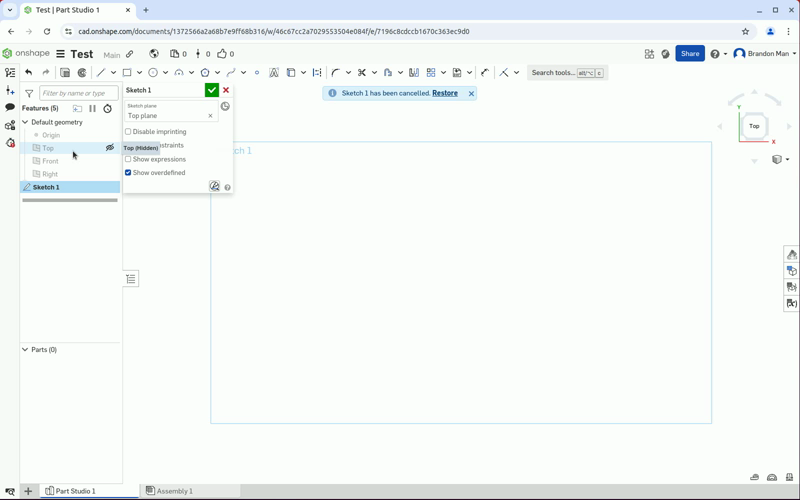
mouse_move(73, 352)
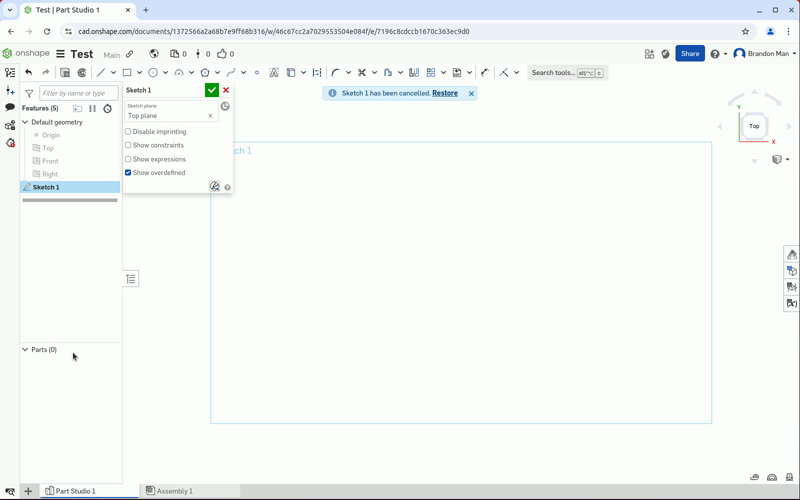
key(y)
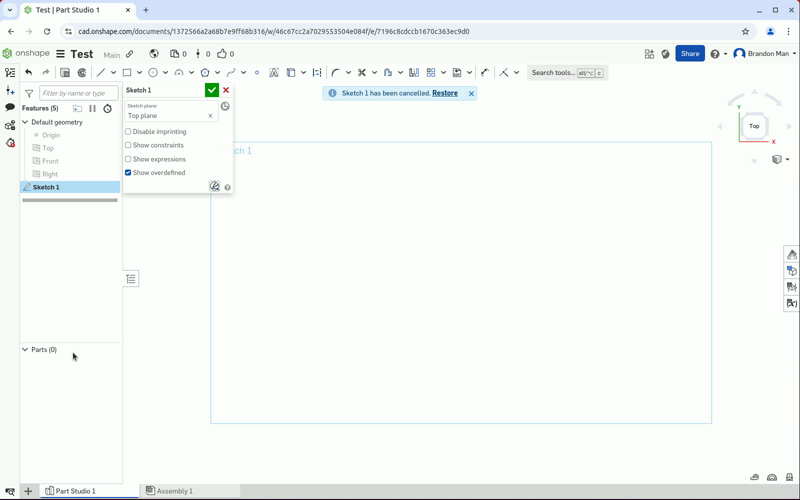
key(l)
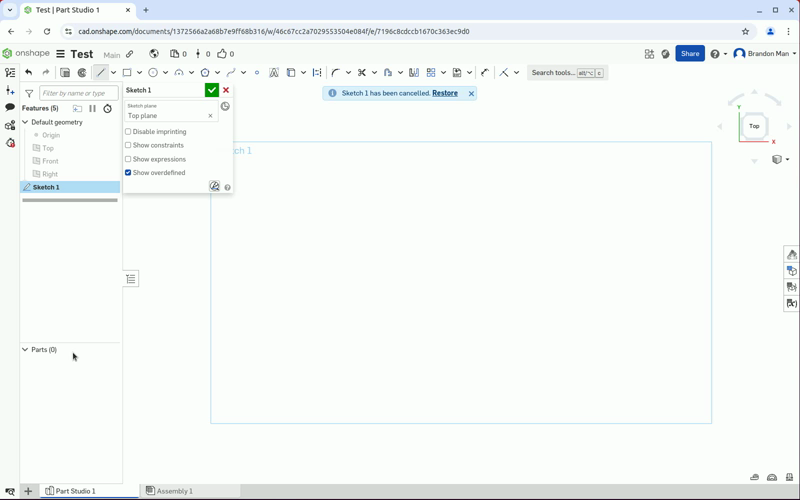
key_down(shift)
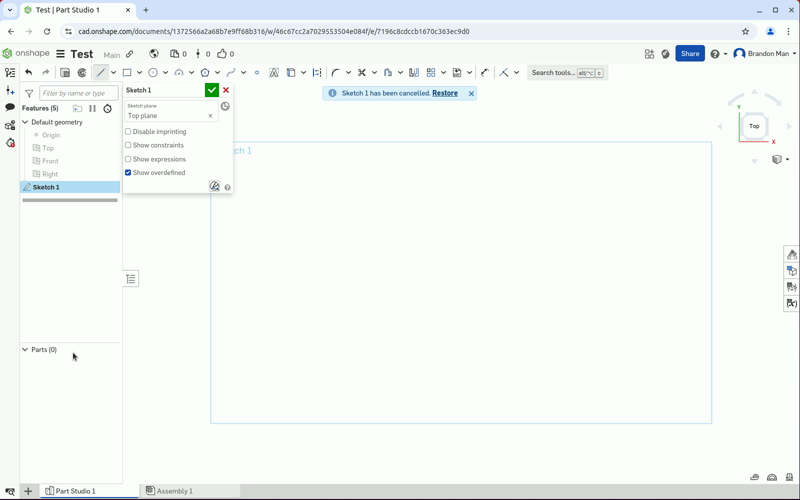
mouse_move(348, 395)
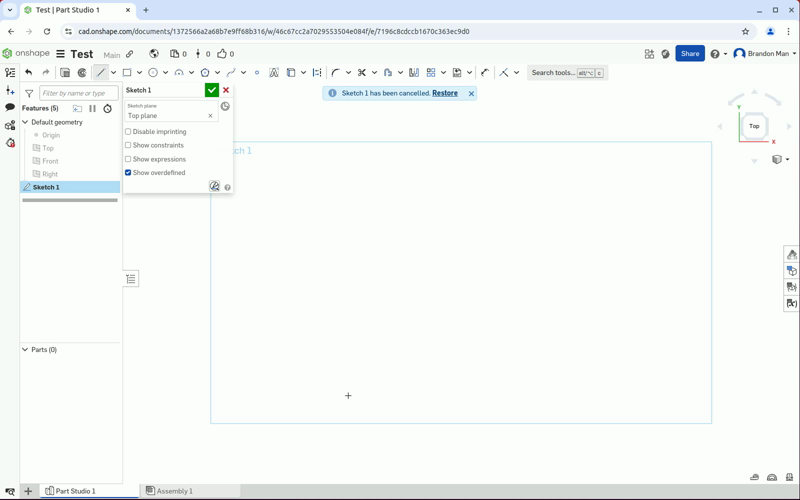
click(348, 395)
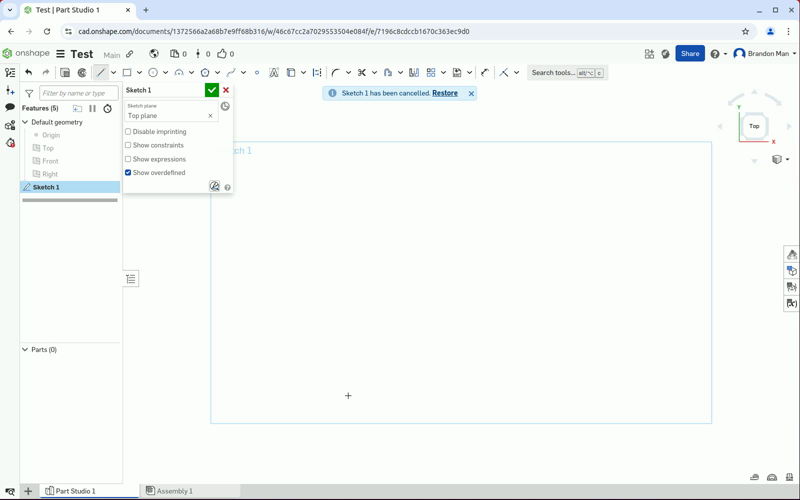
key_up(shift)
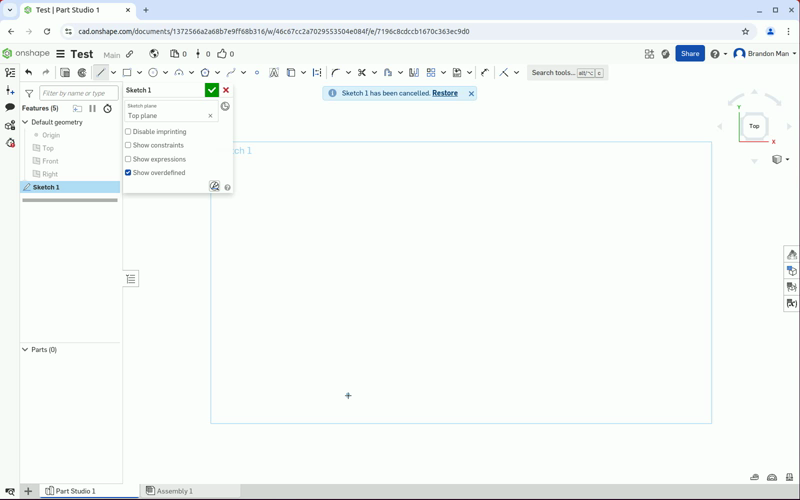
key_down(shift)
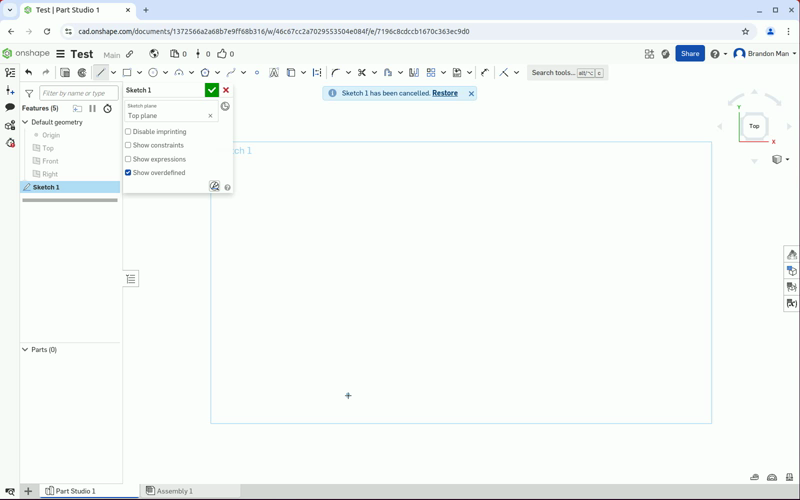
mouse_move(572, 395)
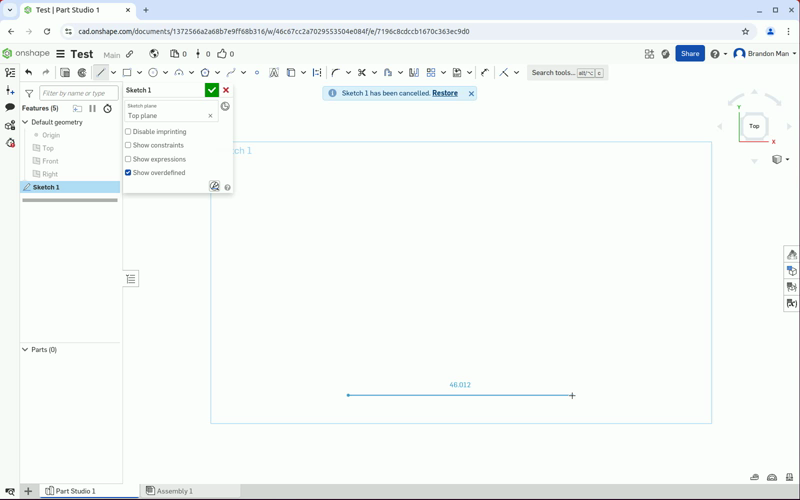
click(572, 395)
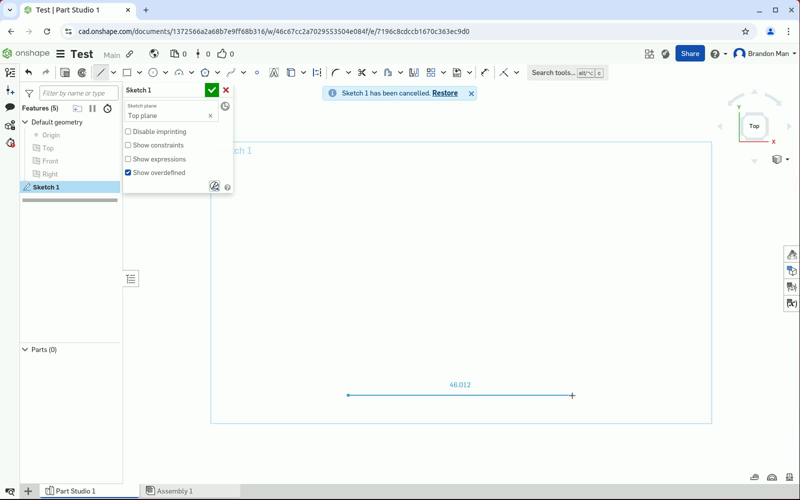
key_up(shift)
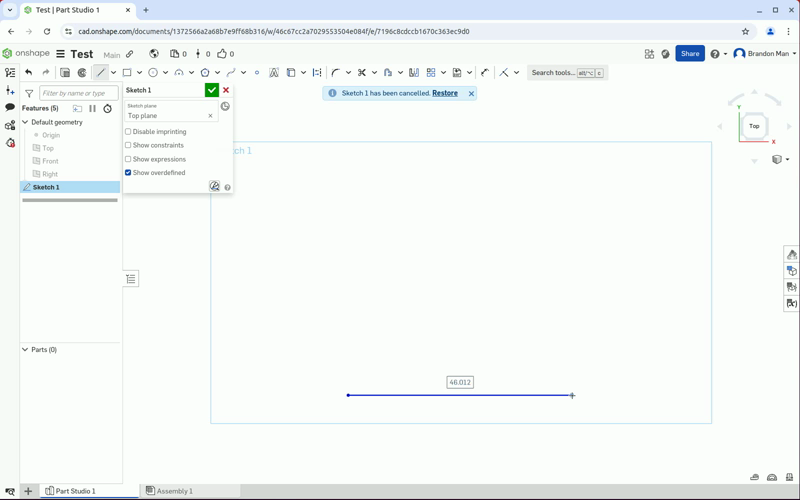
key_down(shift)
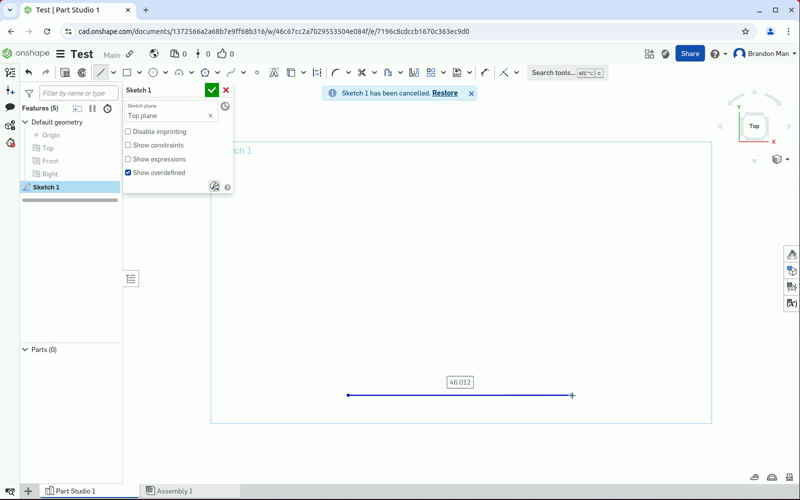
mouse_move(572, 171)
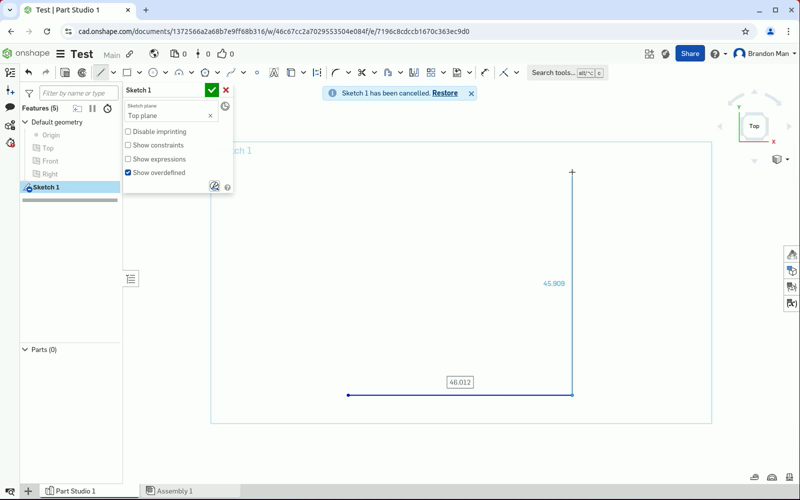
click(572, 171)
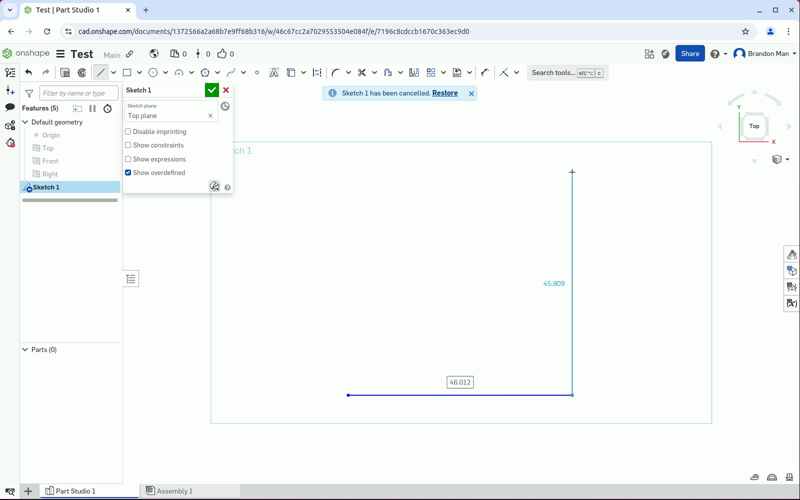
key_up(shift)
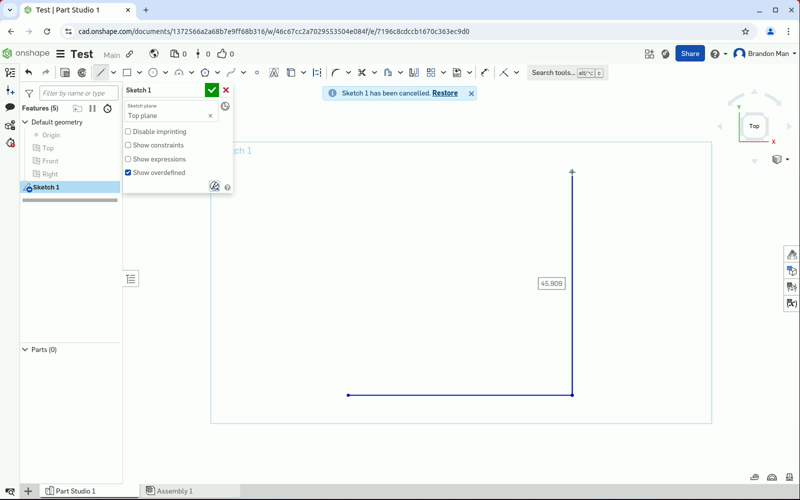
key_down(shift)
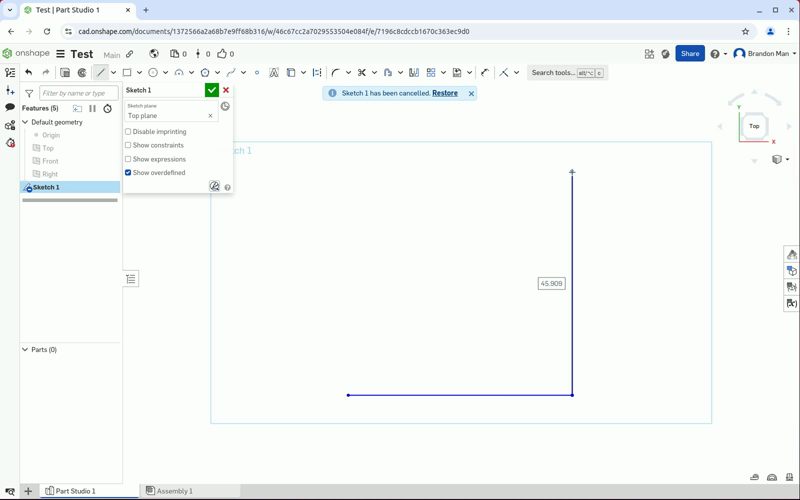
mouse_move(348, 171)
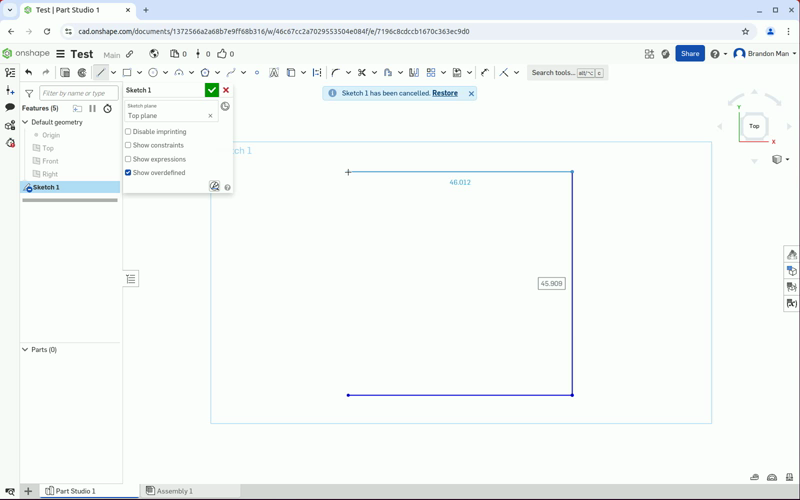
click(348, 171)
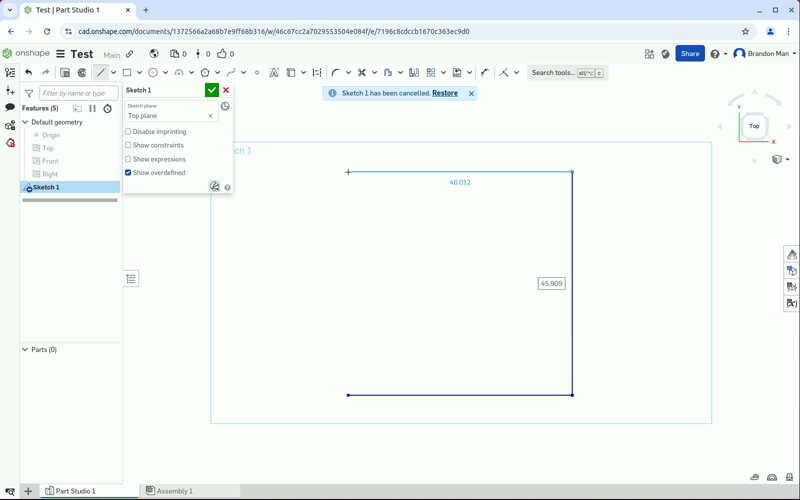
key_up(shift)
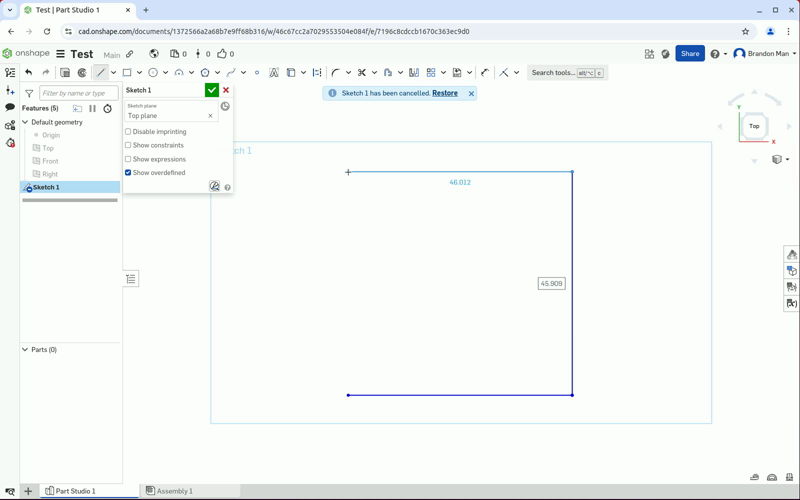
key_down(shift)
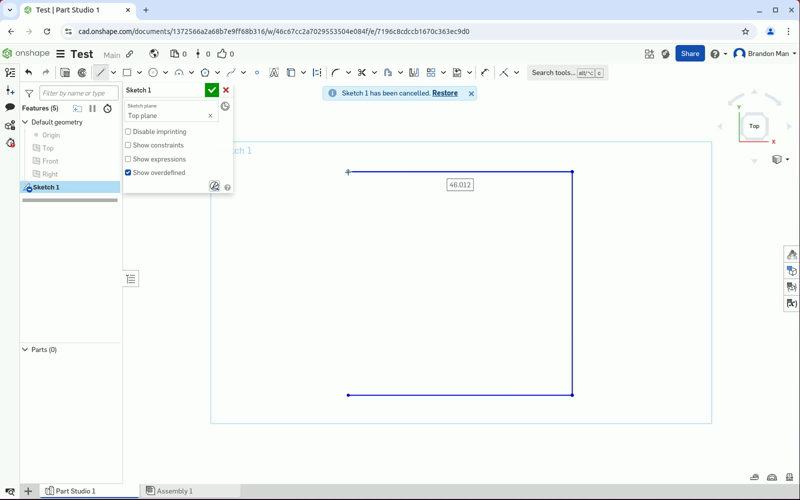
mouse_move(348, 395)
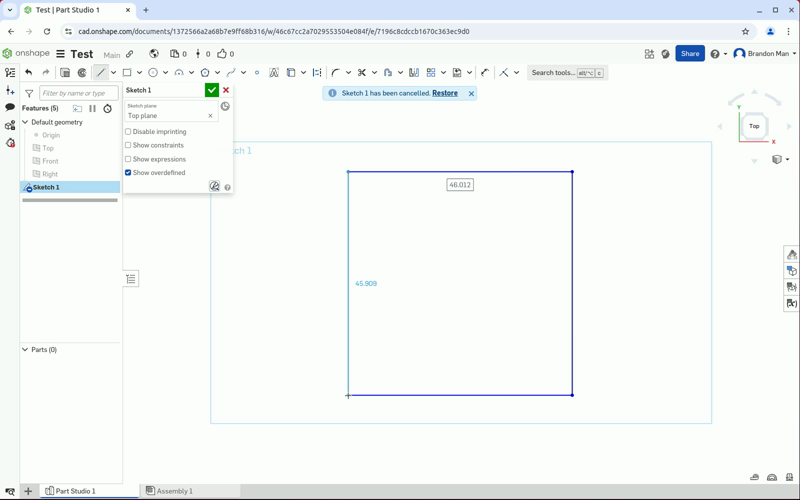
key_up(shift)
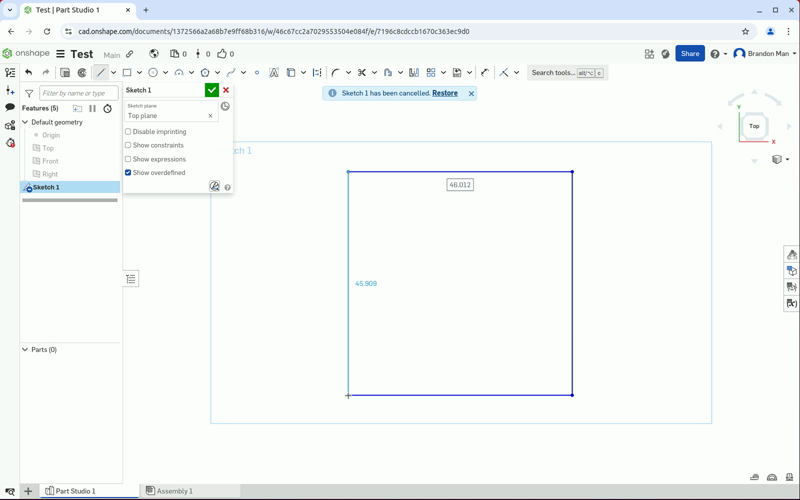
click(348, 395)
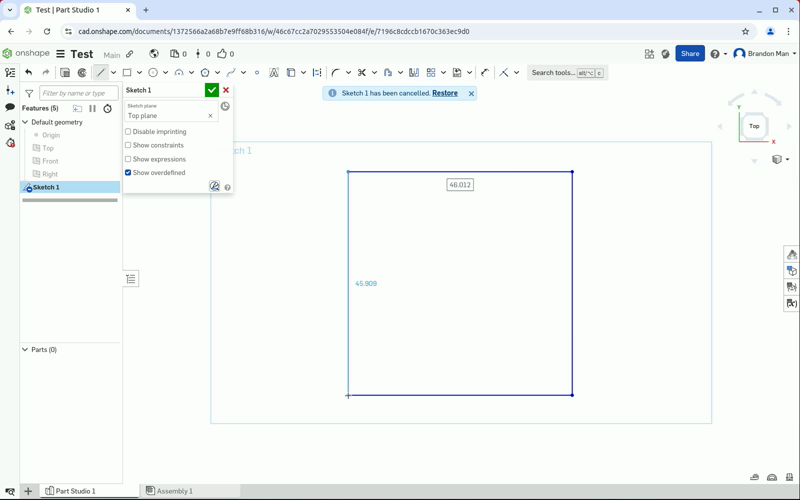
key(esc)
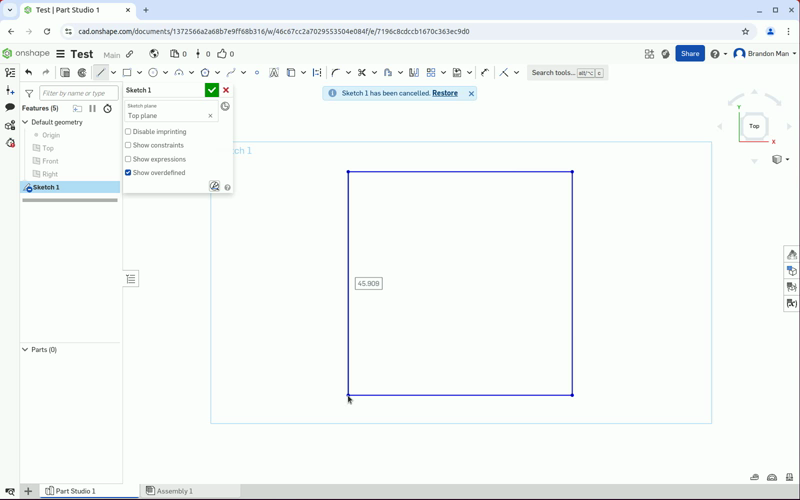
mouse_move(413, 291)
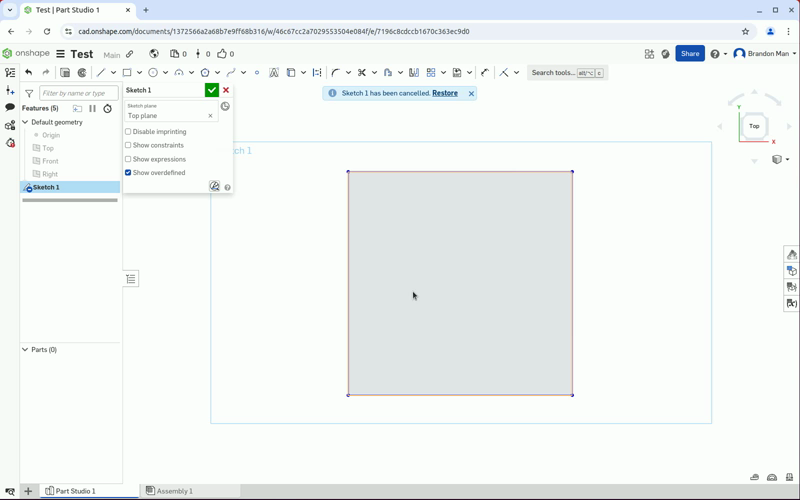
click(413, 291)
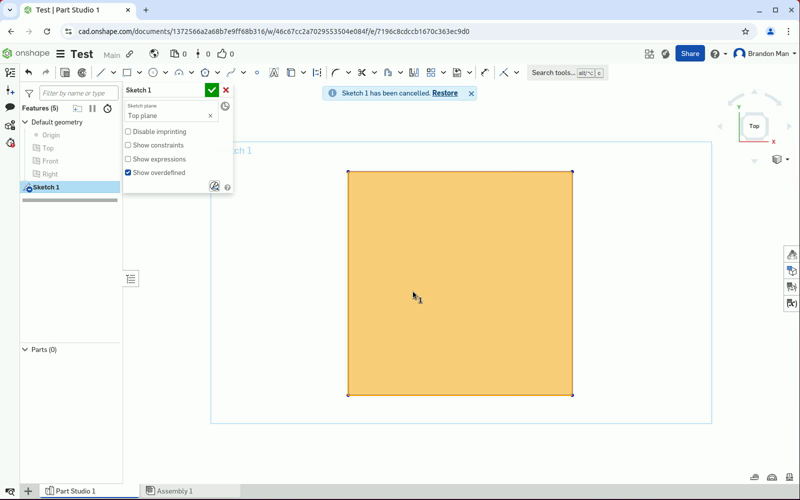
mouse_move(73, 352)
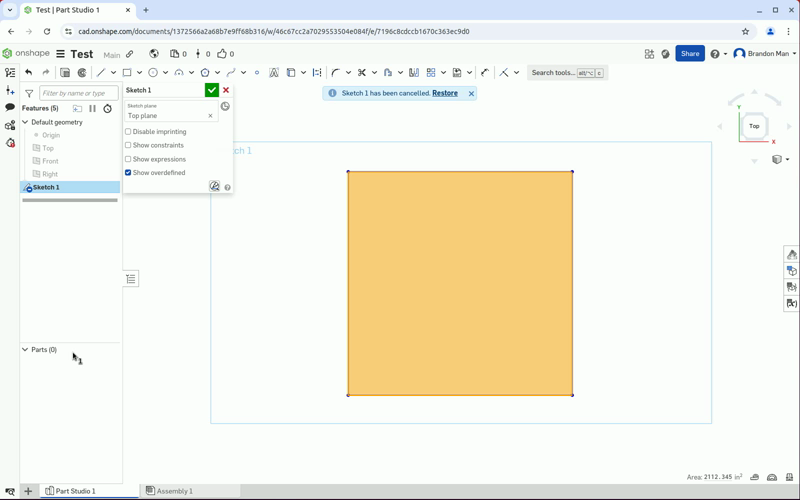
key(shift+y)
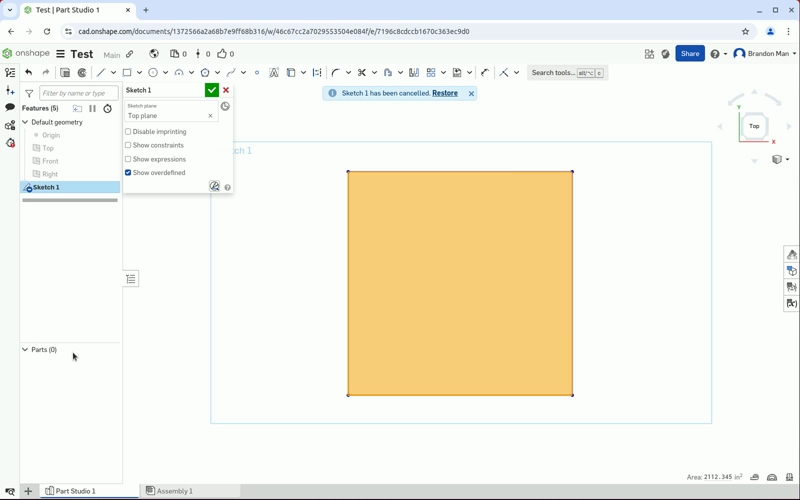
key(shift+e)
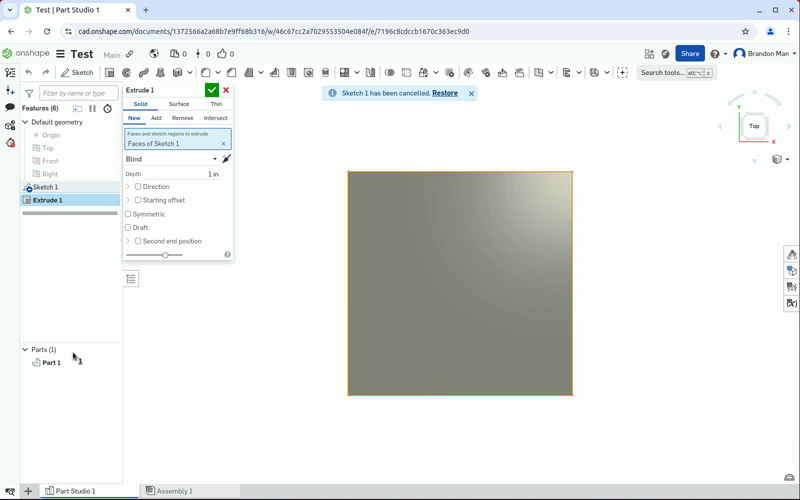
mouse_move(143, 106)
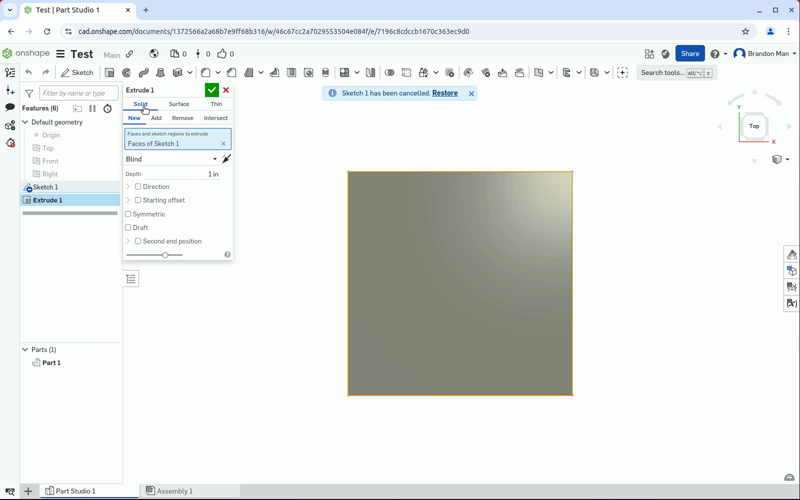
click(143, 106)
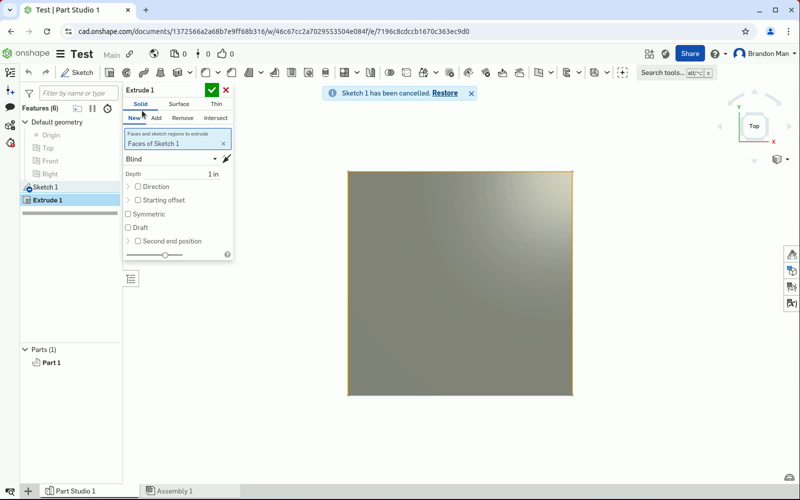
mouse_move(137, 120)
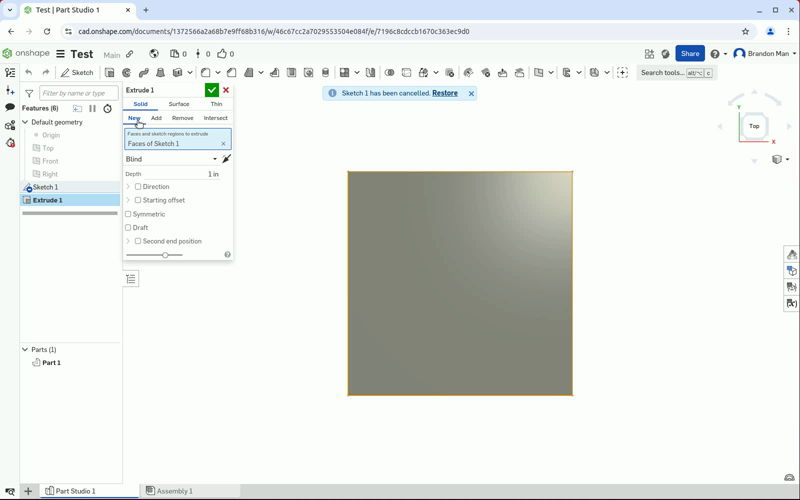
click(137, 120)
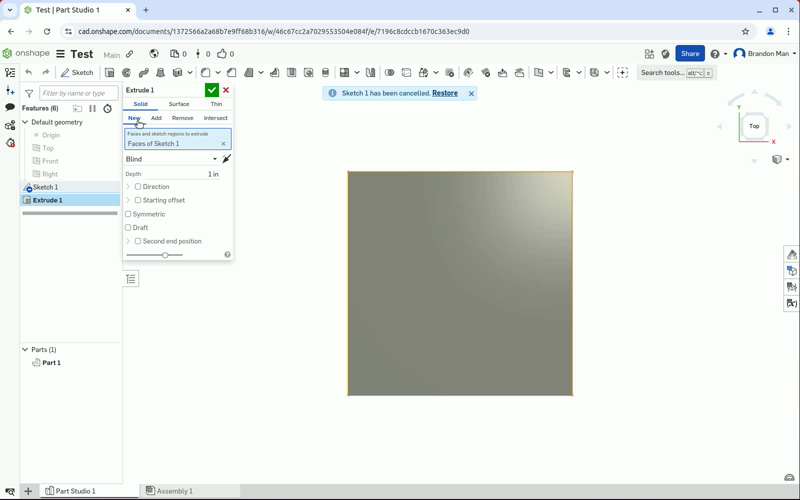
key(tab, 4)
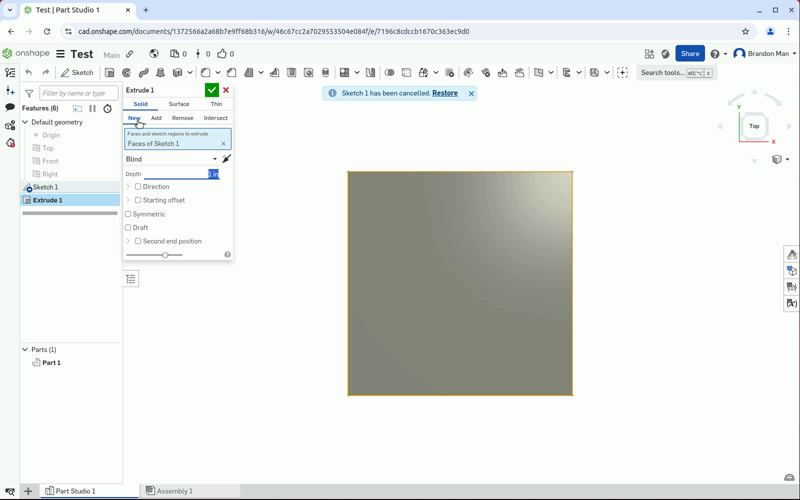
text(9.147)
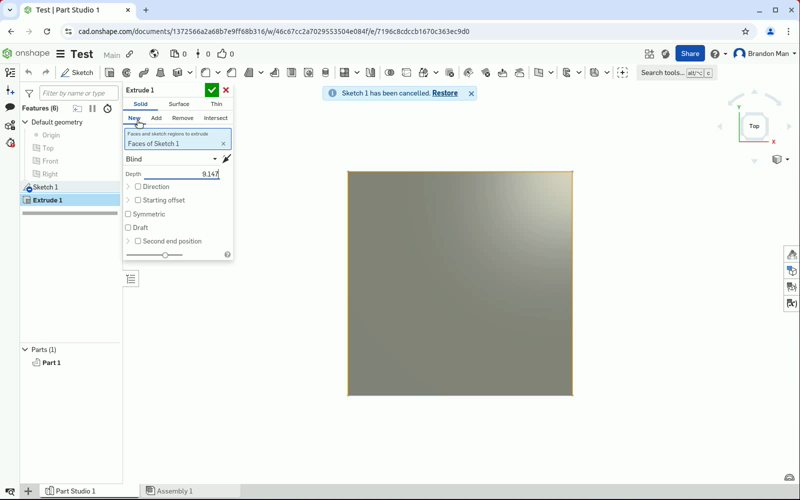
key(enter)
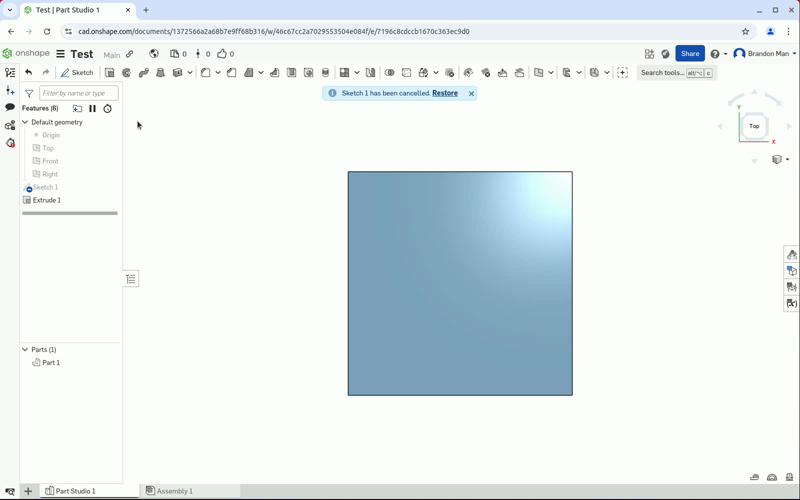
key(shift+h)
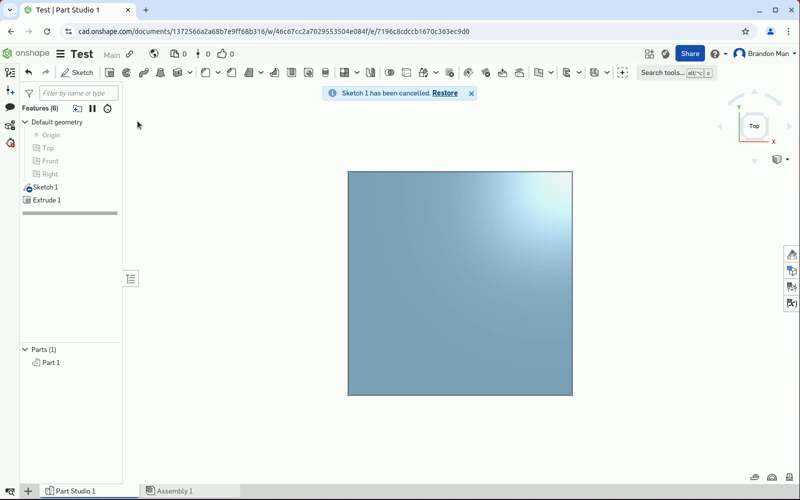
key(shift+h)
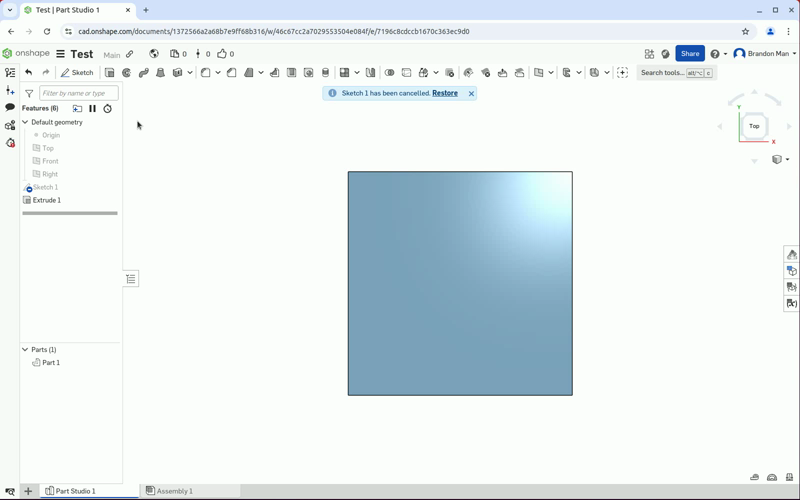
mouse_move(73, 189)
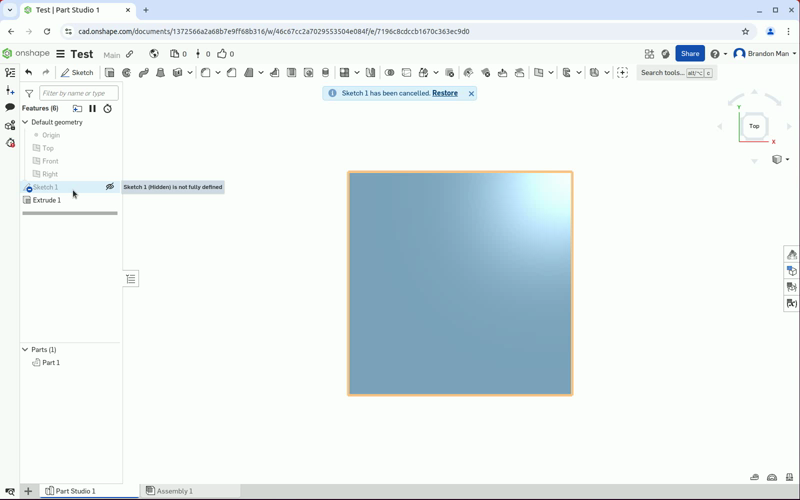
click(73, 189)
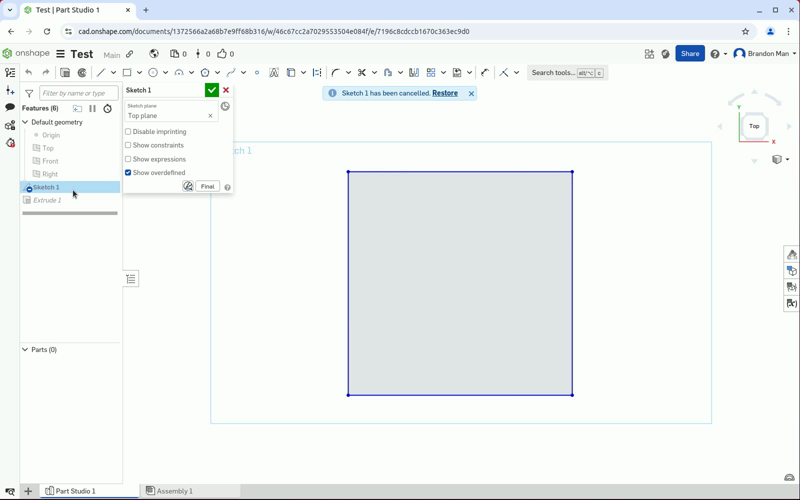
mouse_move(229, 92)
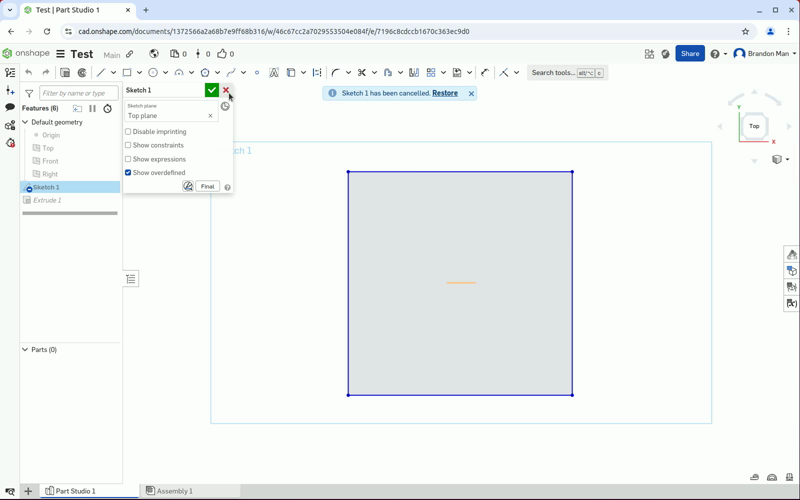
click(229, 92)
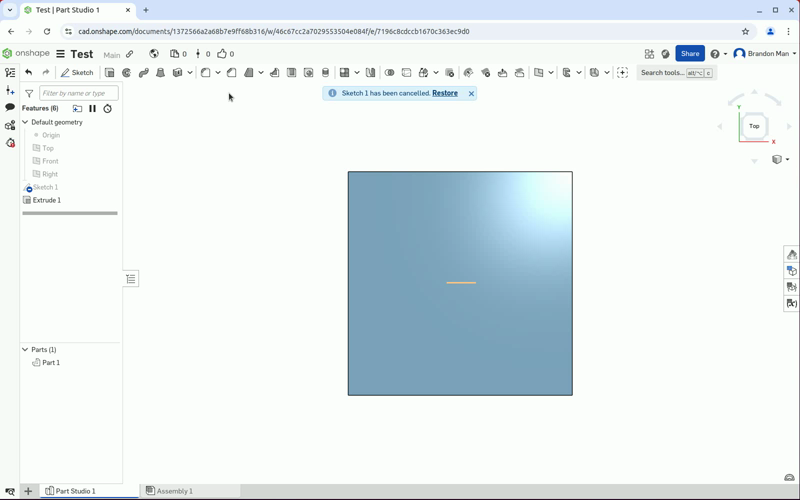
mouse_move(541, 75)
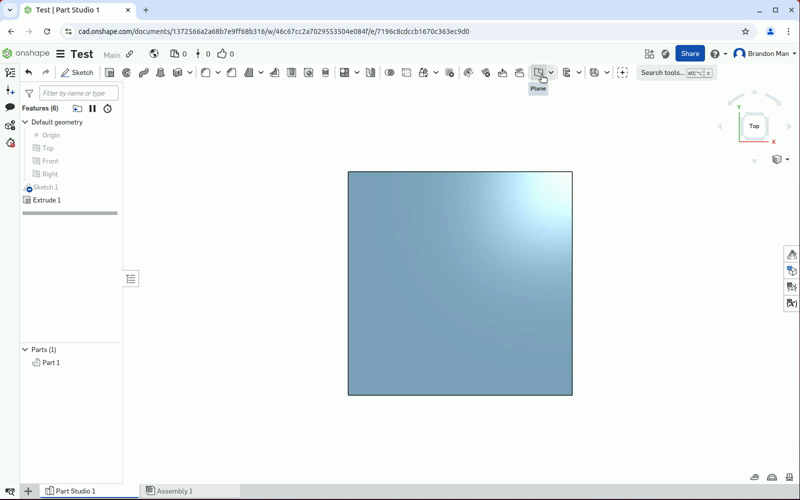
click(541, 75)
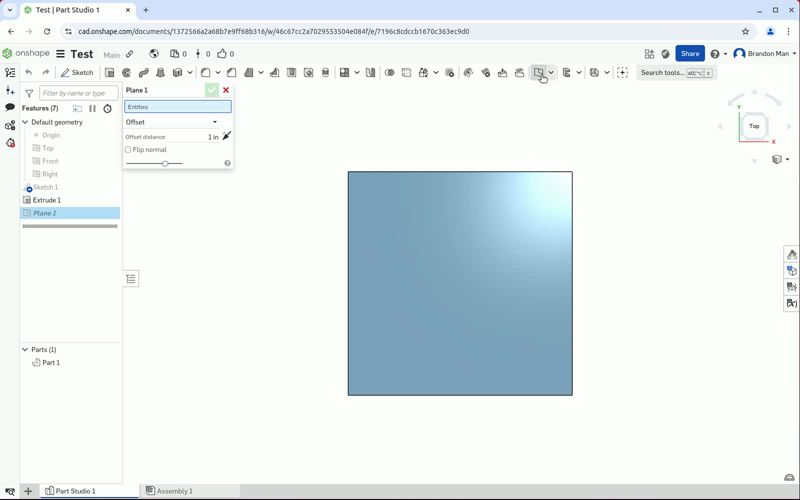
mouse_move(73, 150)
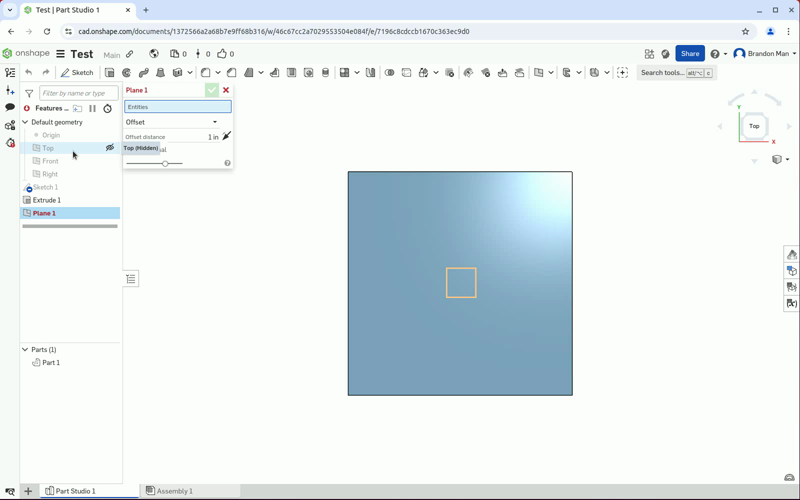
click(73, 150)
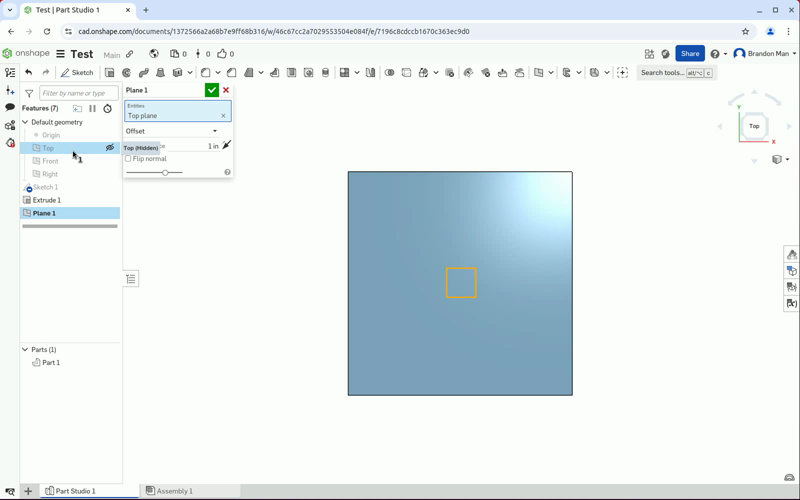
key(tab, 2)
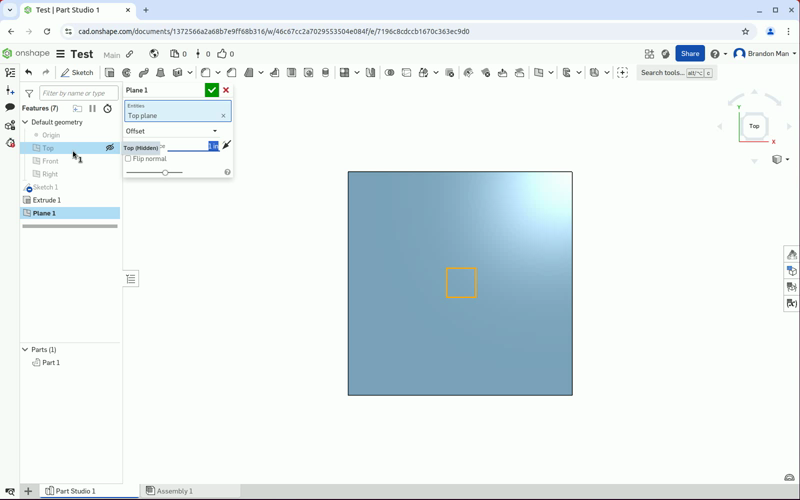
text(9.151)
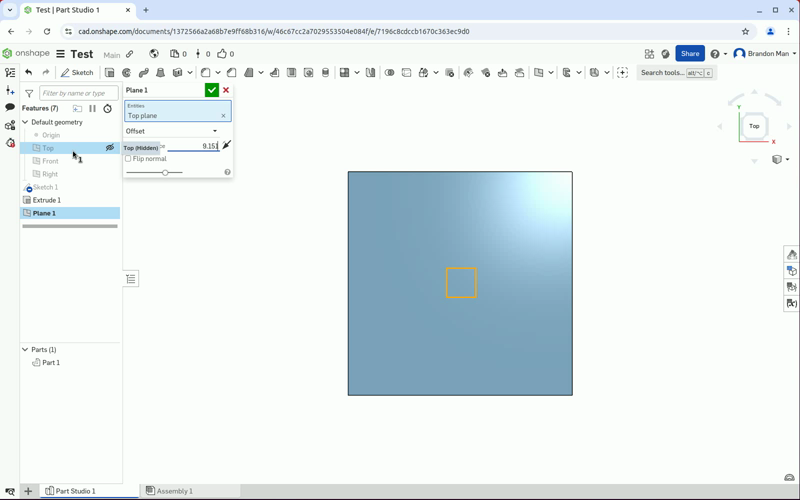
key(enter, 2)
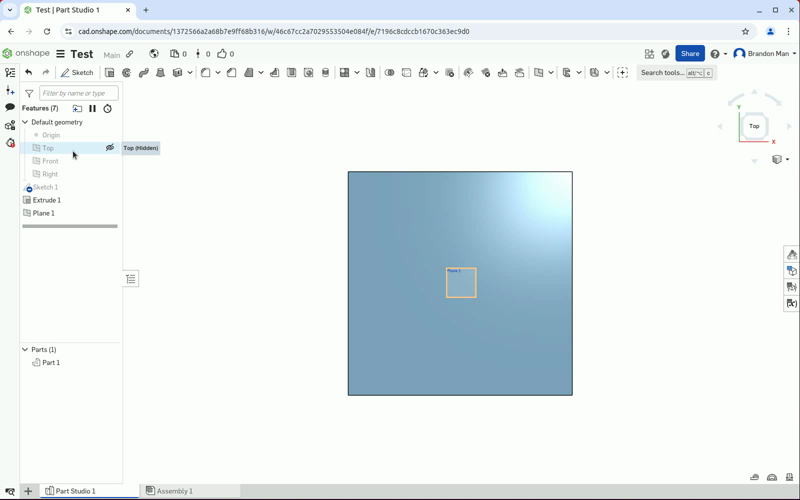
key(shift+s)
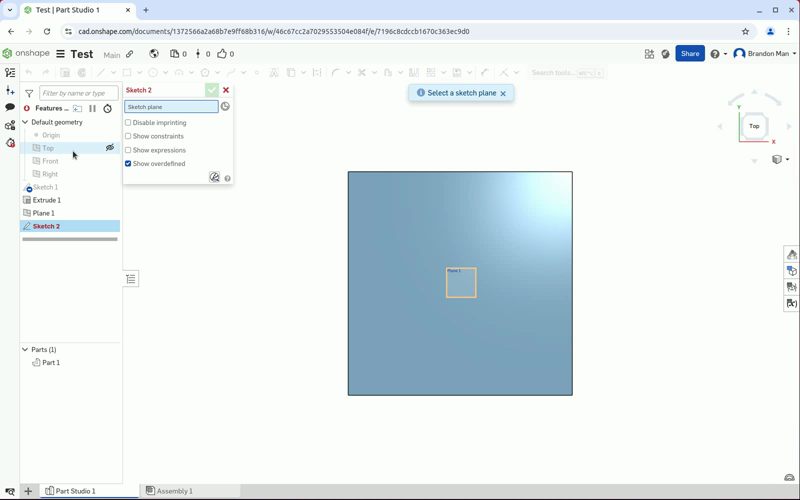
mouse_move(73, 215)
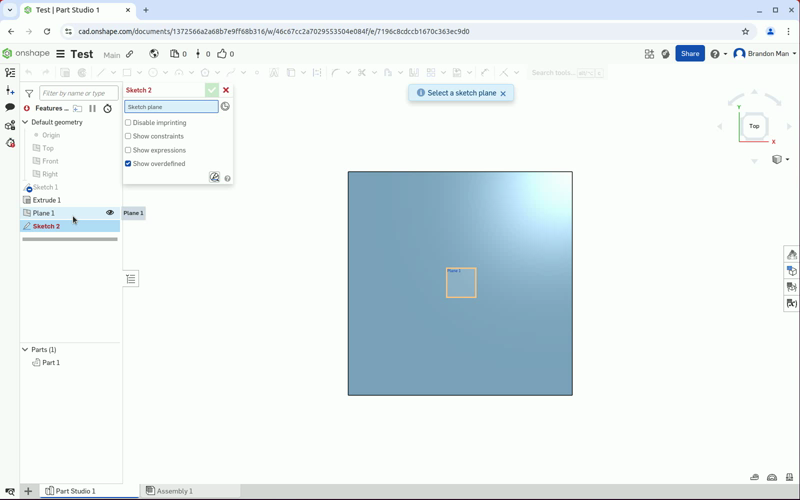
click(73, 215)
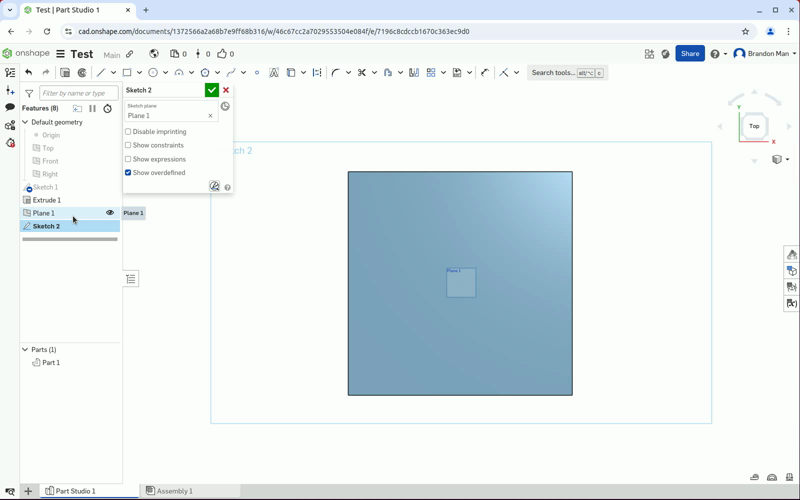
mouse_move(73, 352)
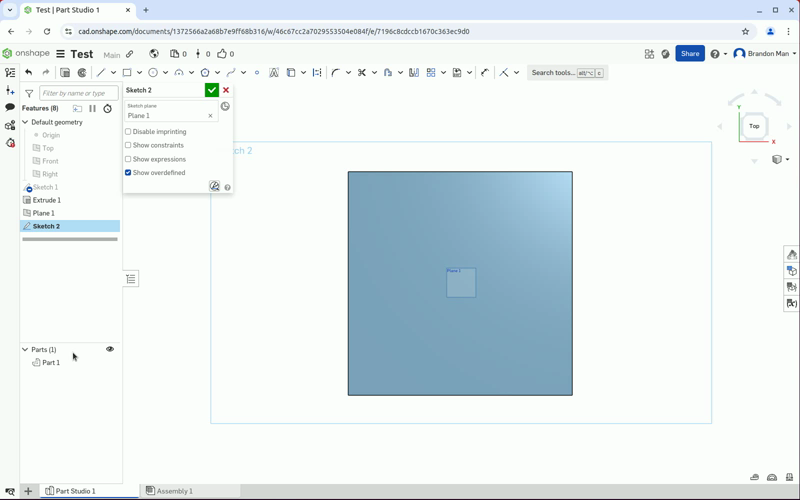
key(y)
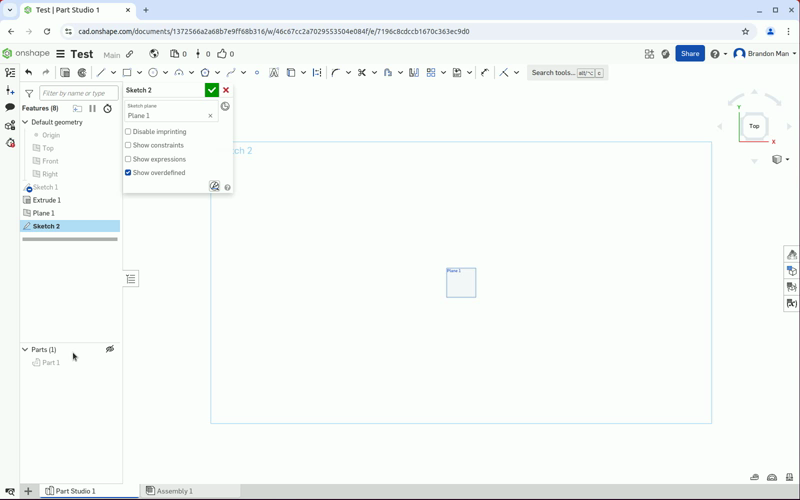
key(l)
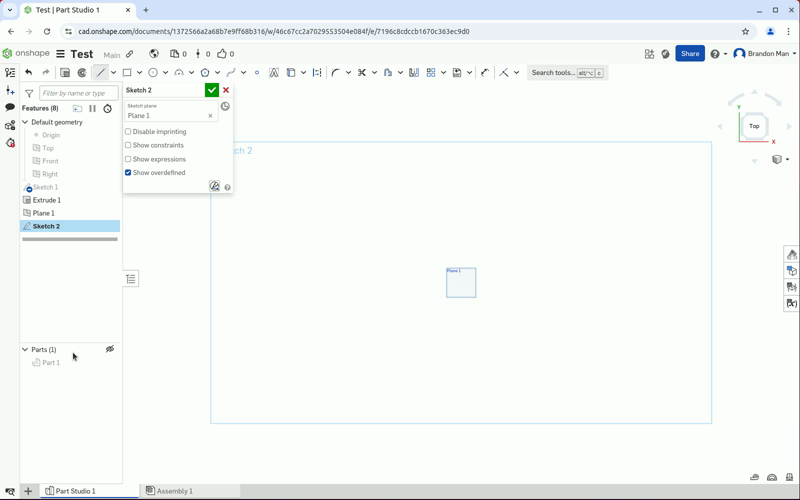
key_down(shift)
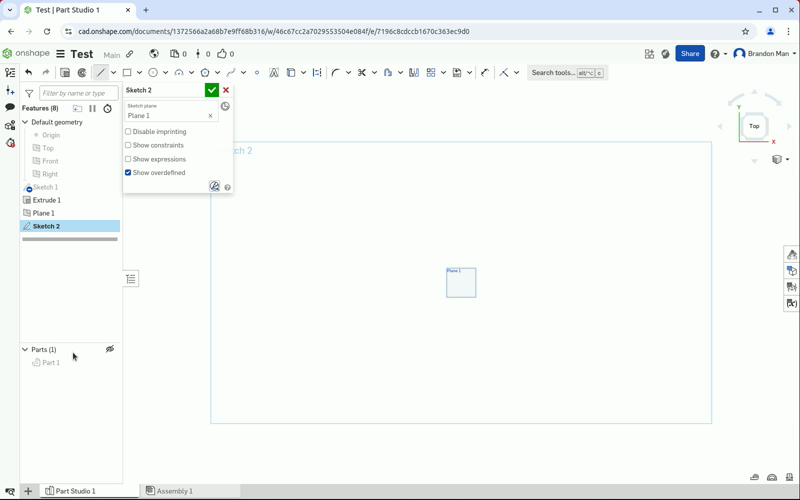
mouse_move(350, 393)
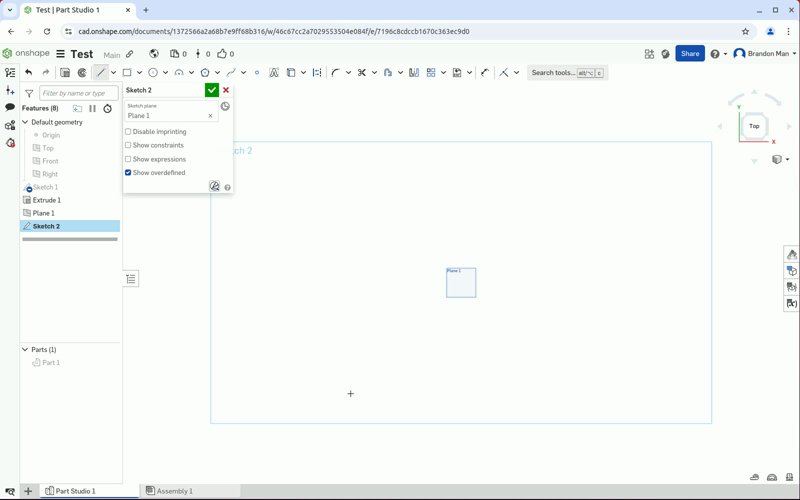
click(350, 393)
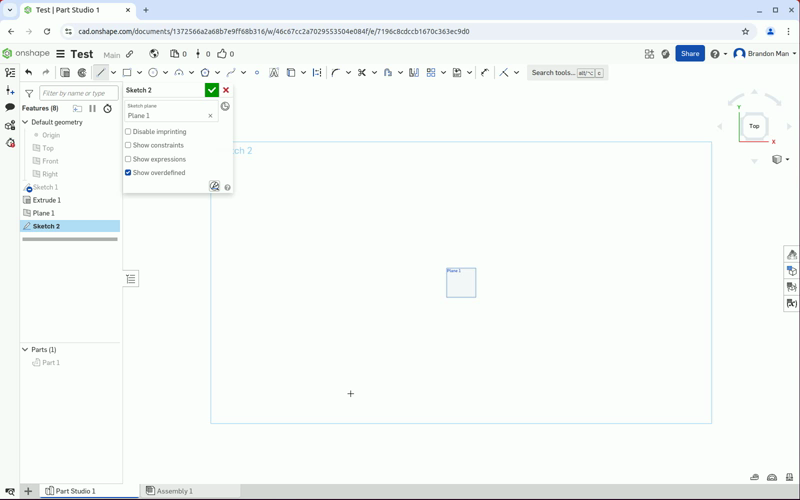
key_up(shift)
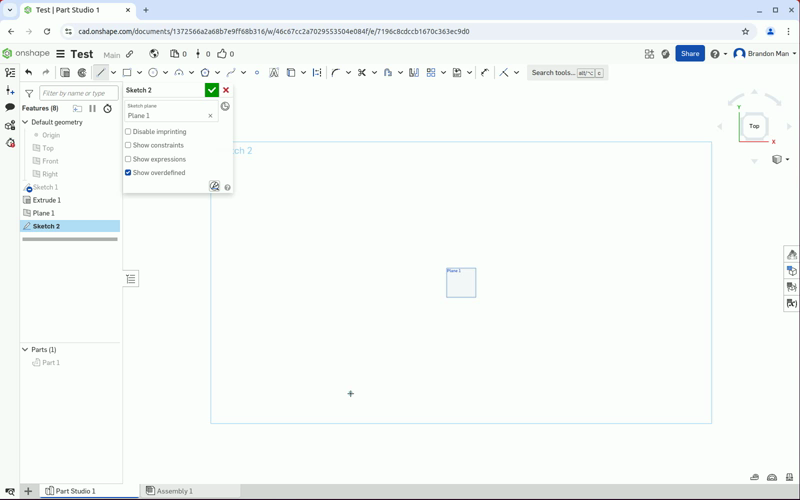
key_down(shift)
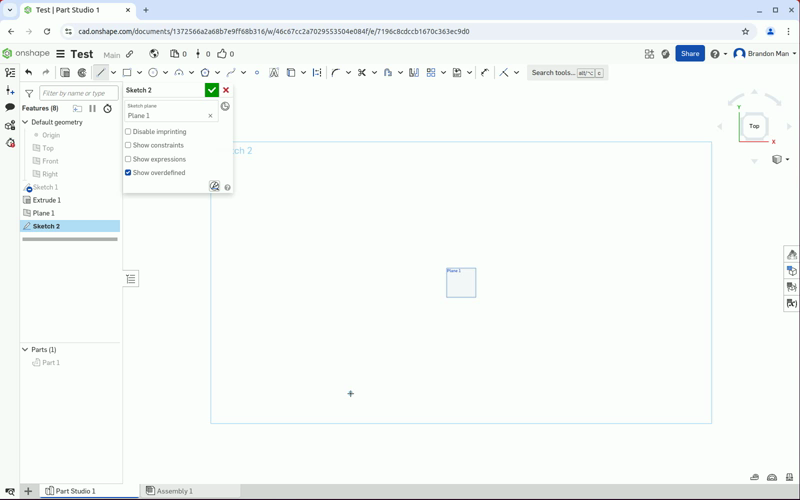
mouse_move(570, 393)
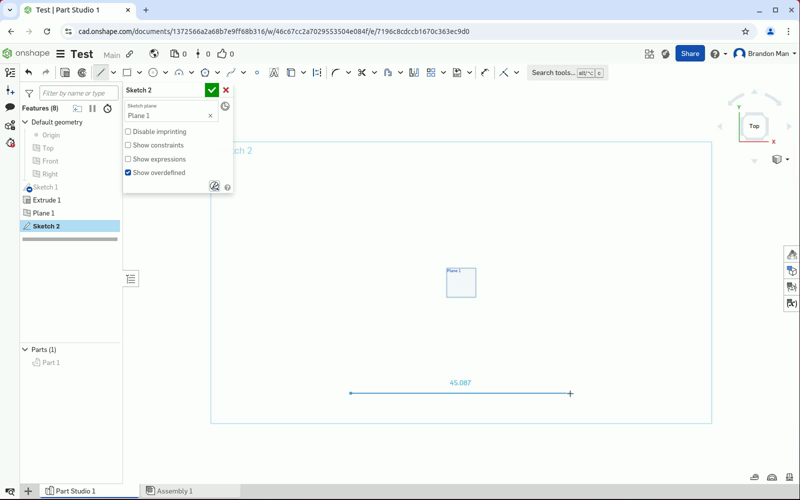
click(570, 393)
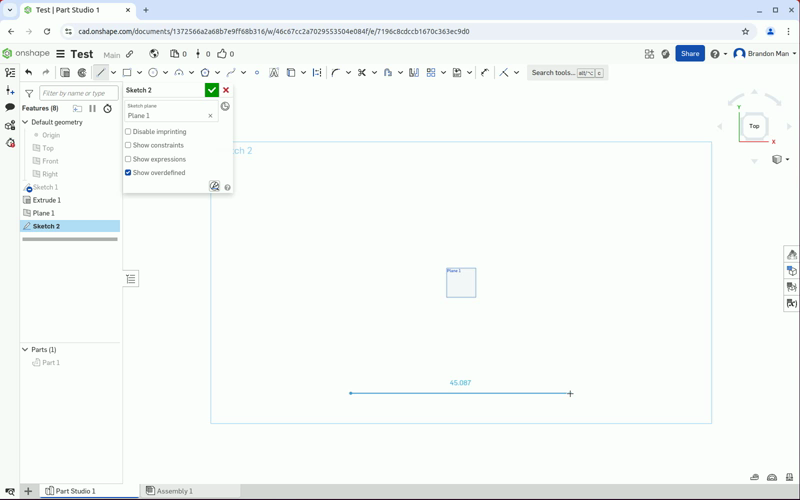
key_up(shift)
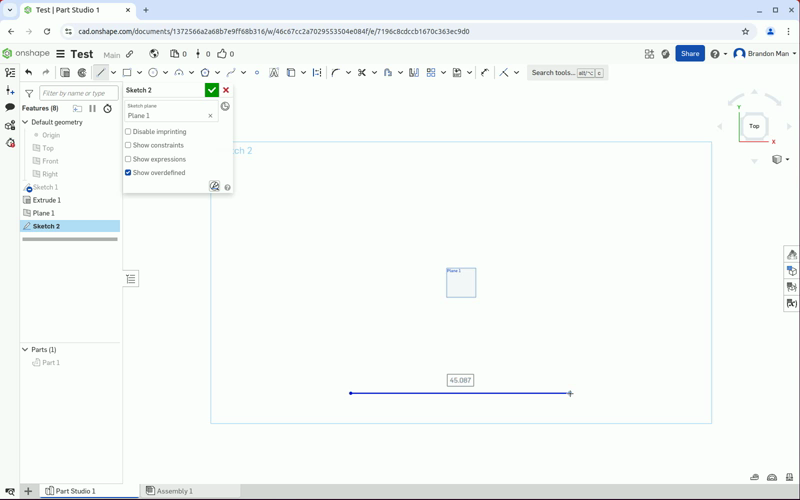
key_down(shift)
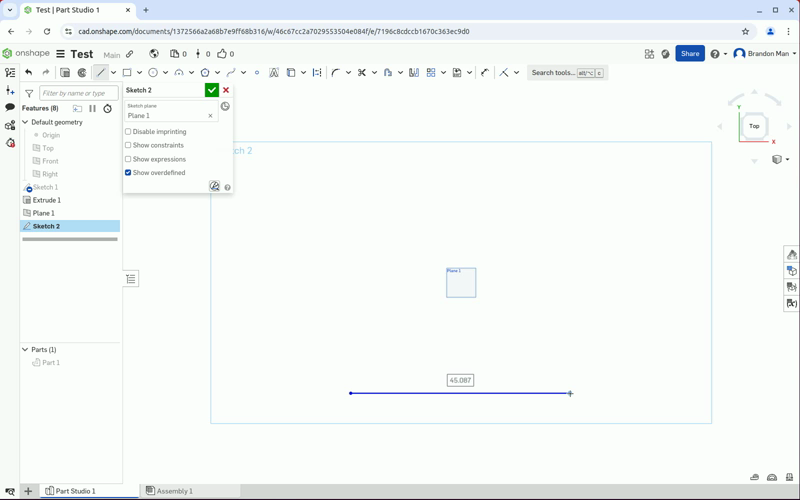
mouse_move(570, 173)
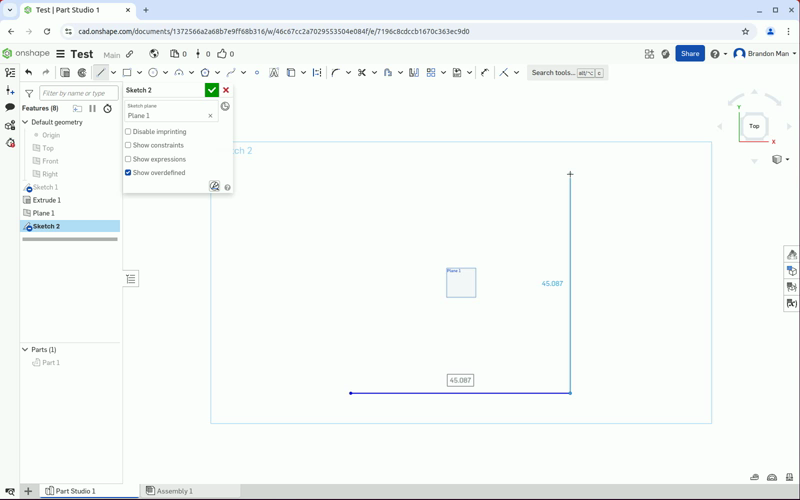
click(570, 173)
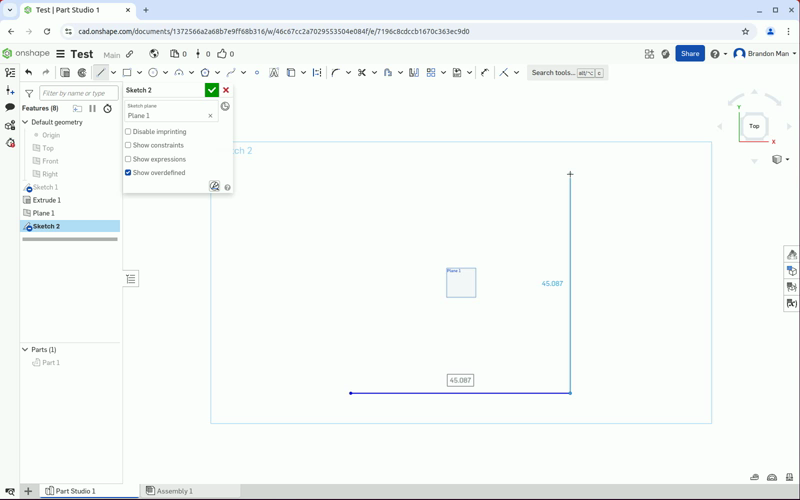
key_up(shift)
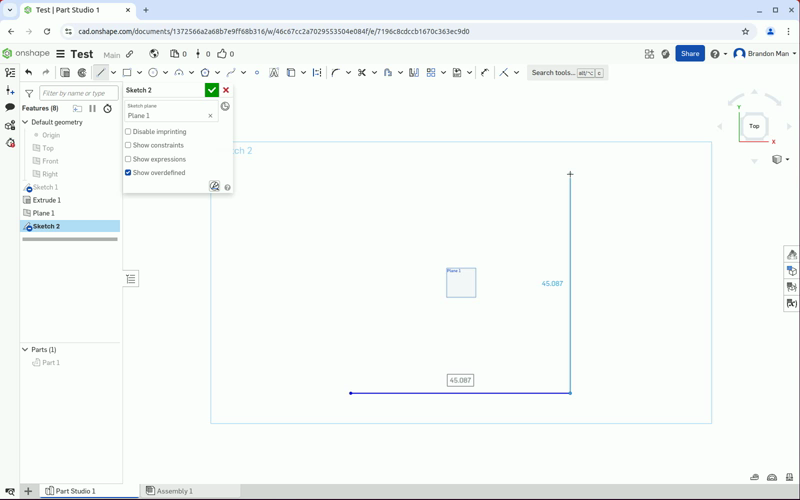
key_down(shift)
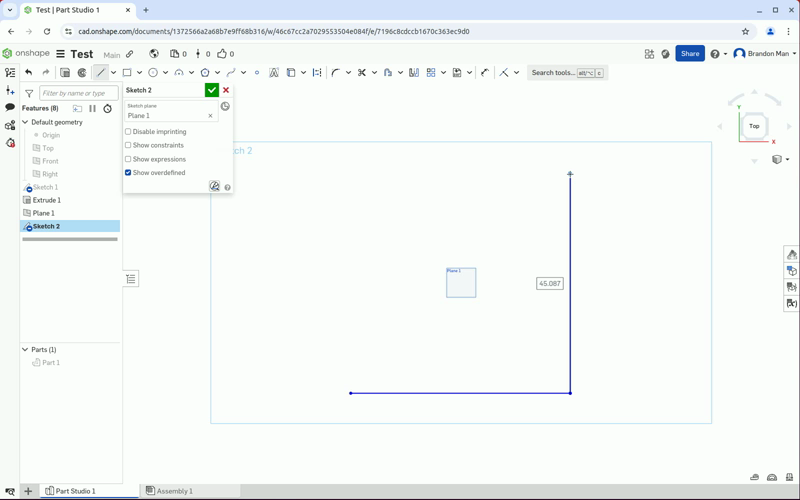
mouse_move(350, 173)
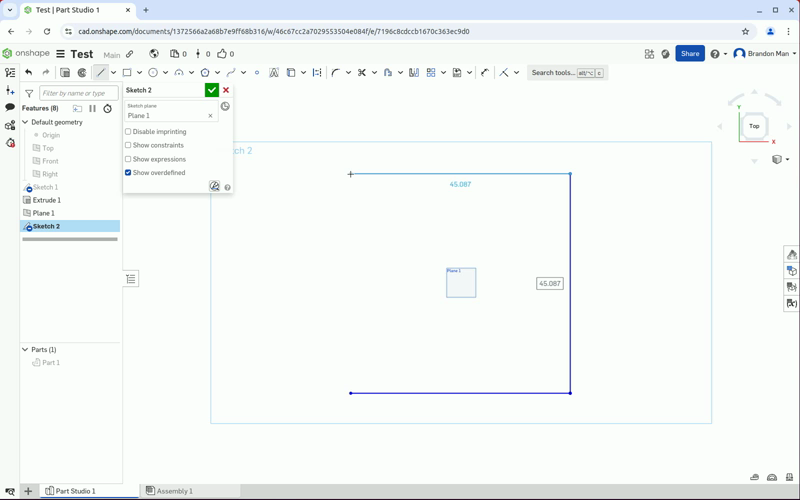
click(350, 173)
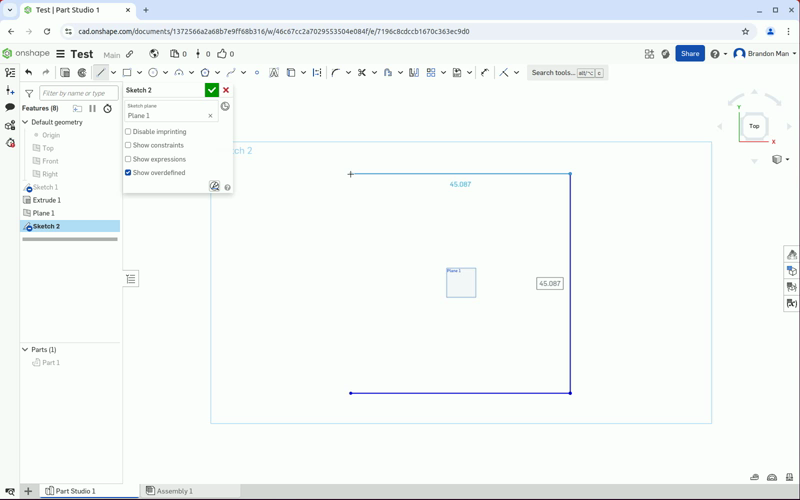
key_up(shift)
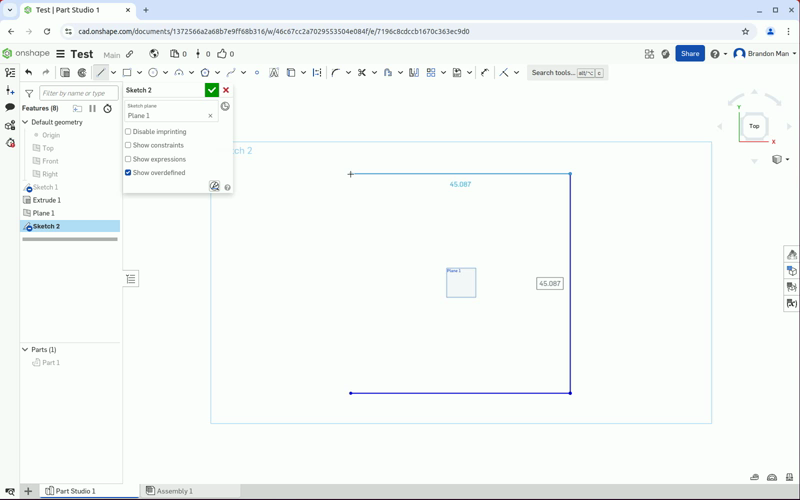
key_down(shift)
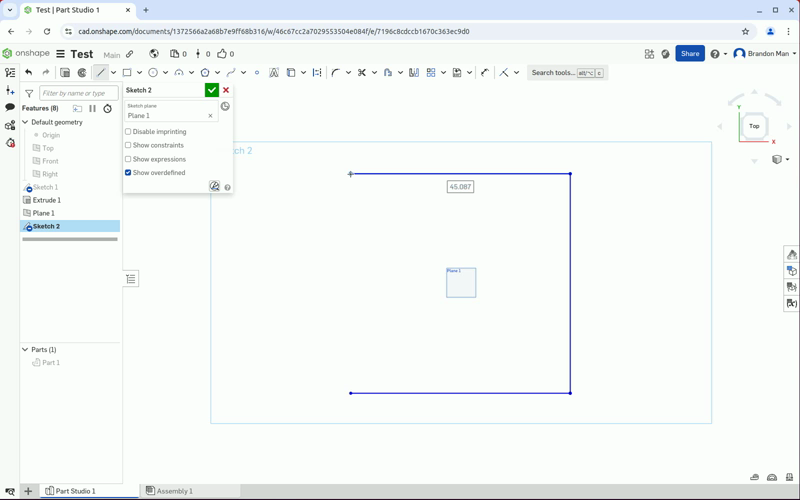
mouse_move(350, 393)
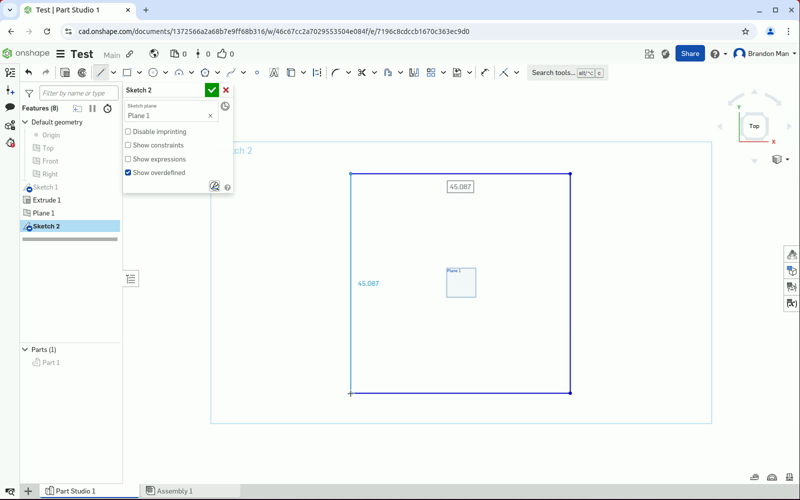
key_up(shift)
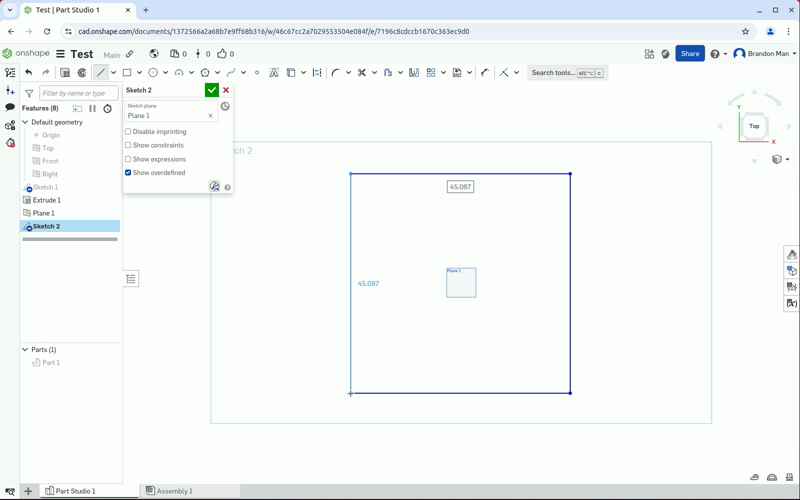
click(350, 393)
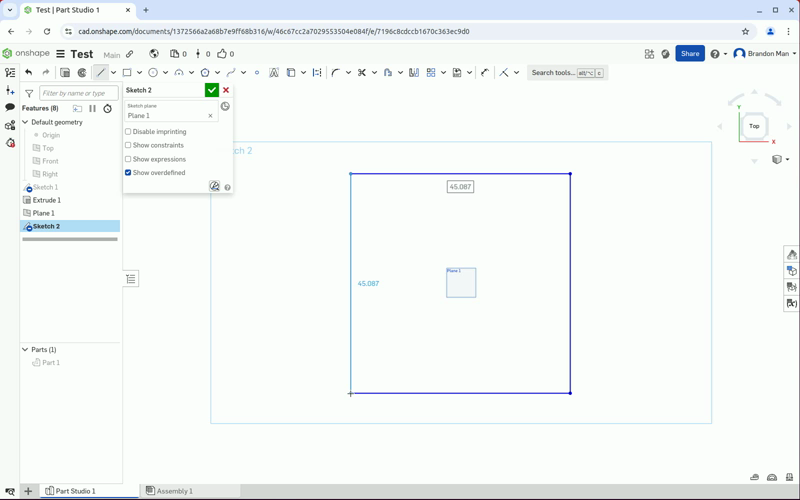
key(esc)
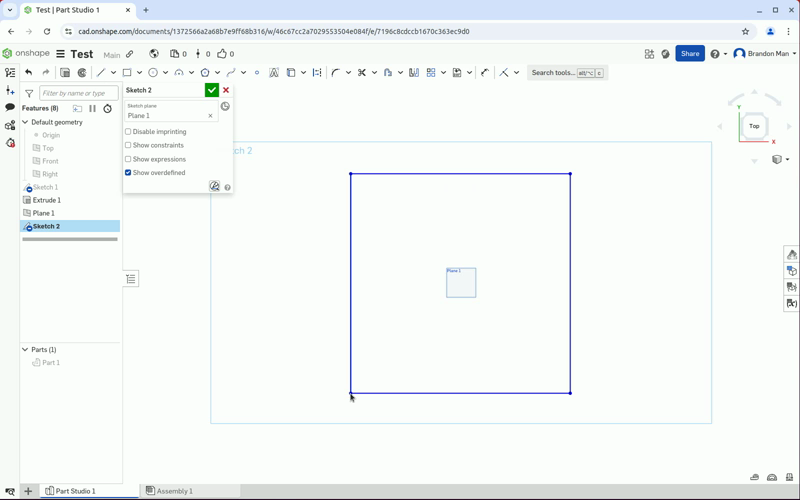
mouse_move(389, 353)
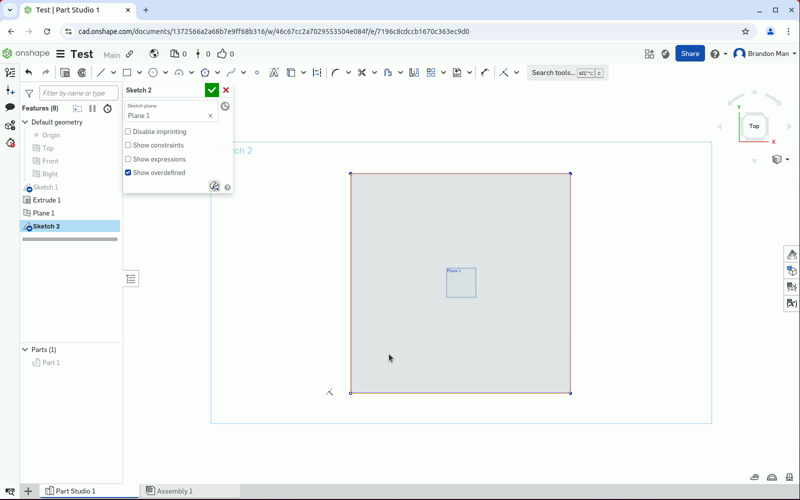
click(389, 353)
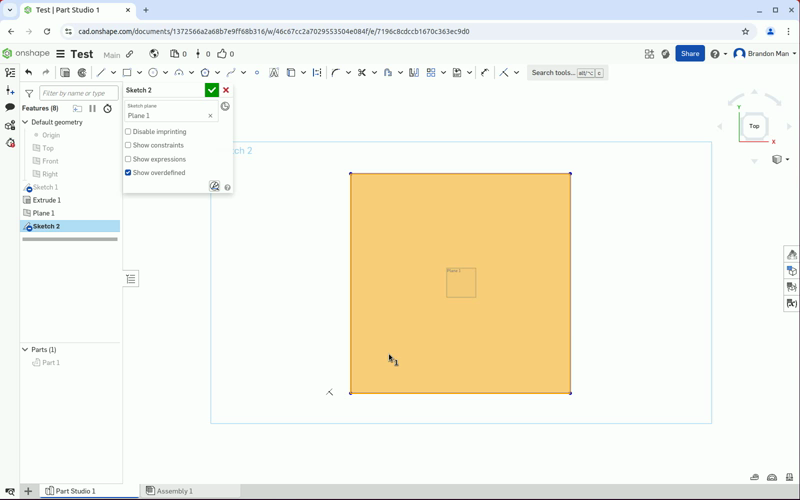
mouse_move(73, 352)
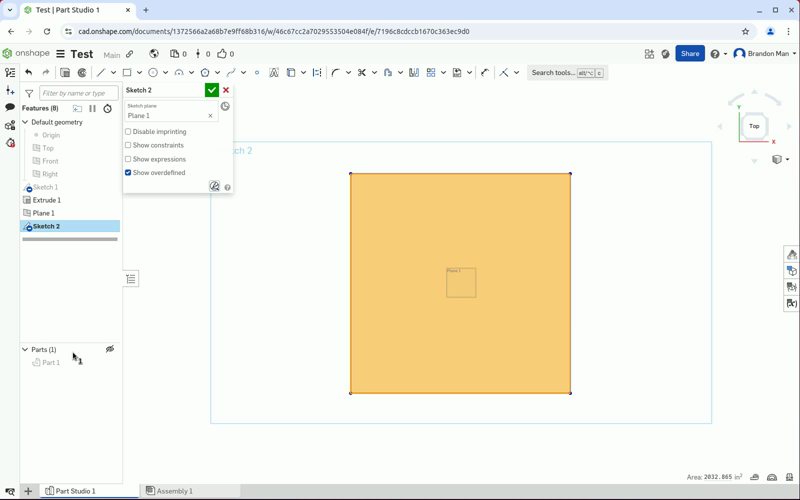
key(shift+y)
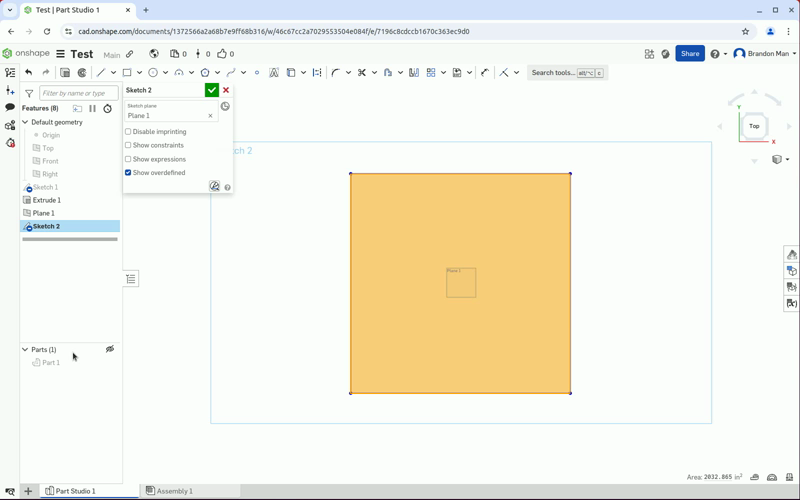
key(shift+e)
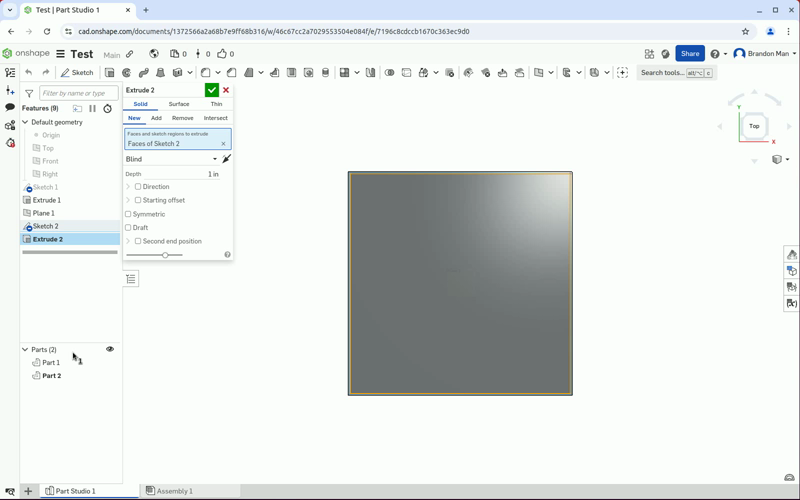
mouse_move(143, 106)
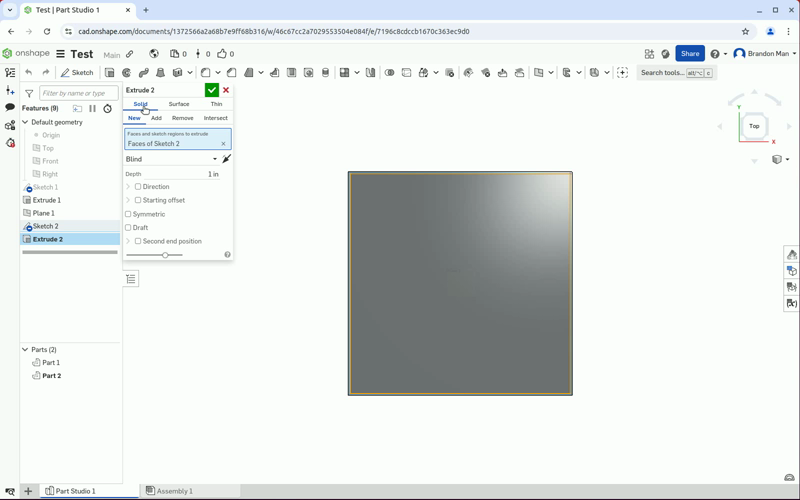
click(143, 106)
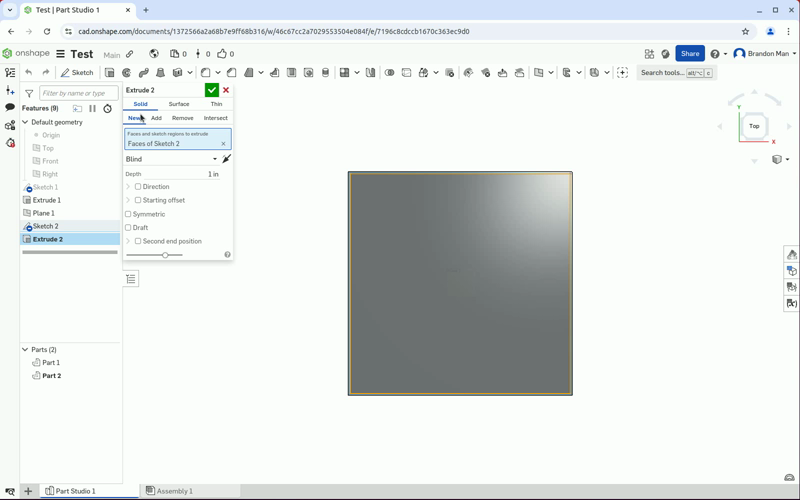
mouse_move(137, 120)
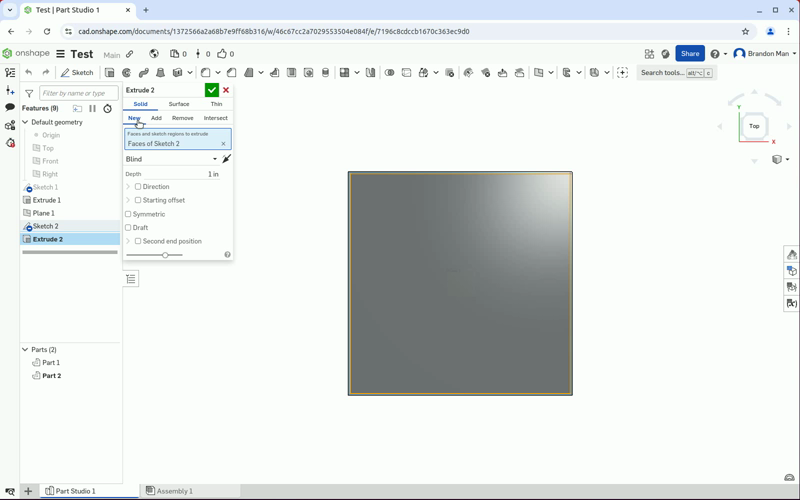
click(137, 120)
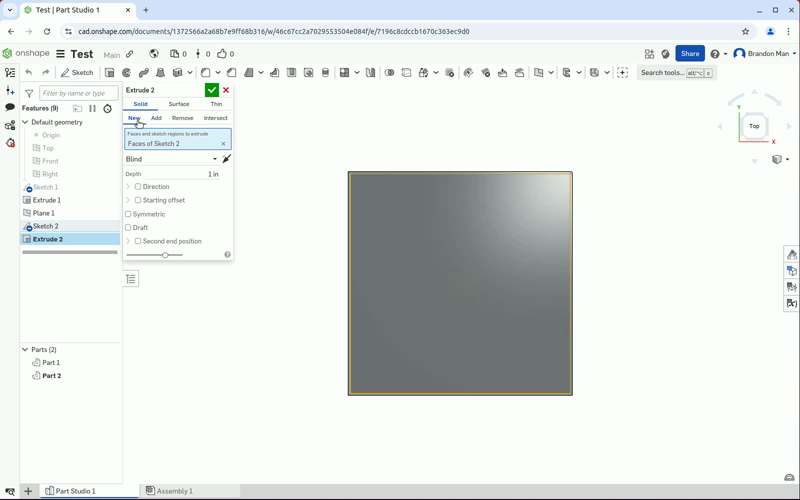
key(tab, 4)
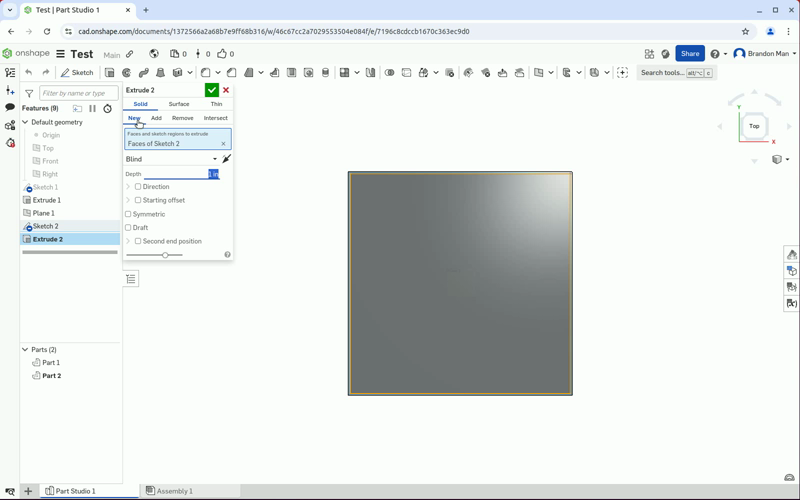
text(0.241)
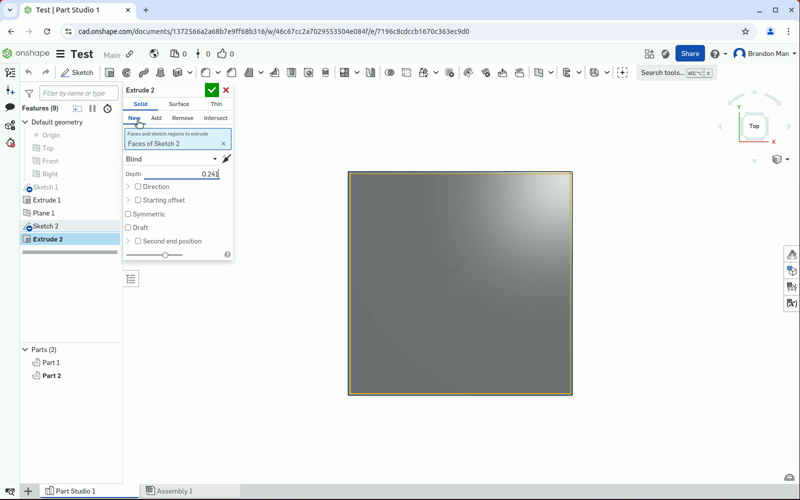
key(enter)
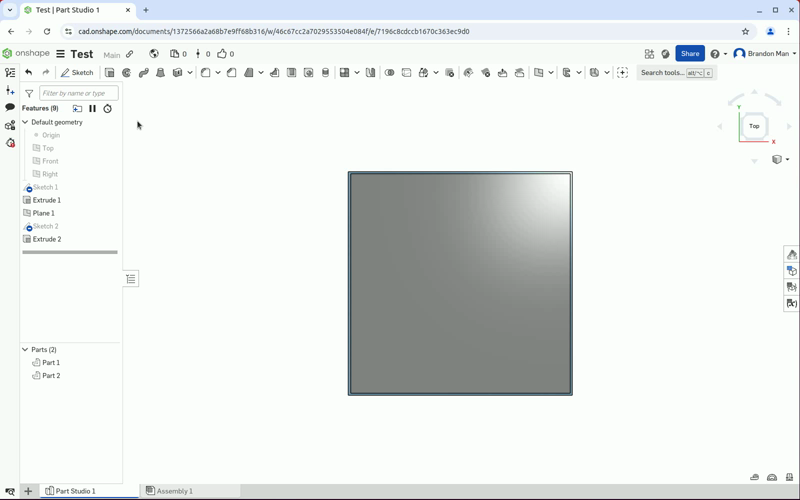
key(shift+h)
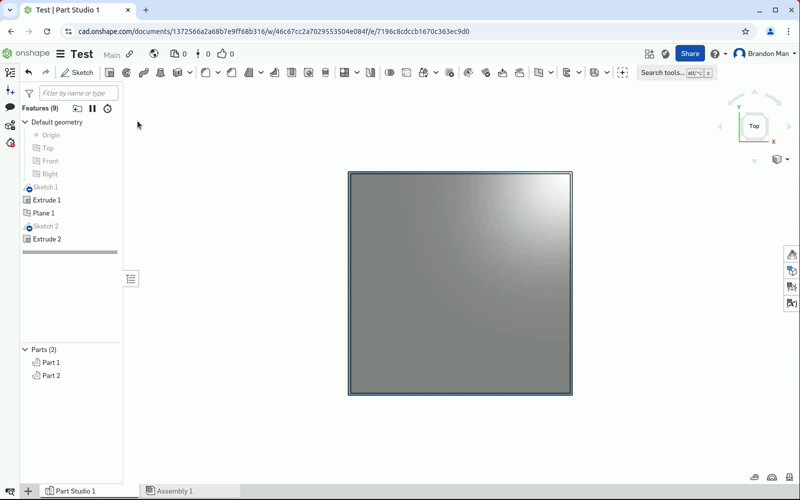
key(shift+h)
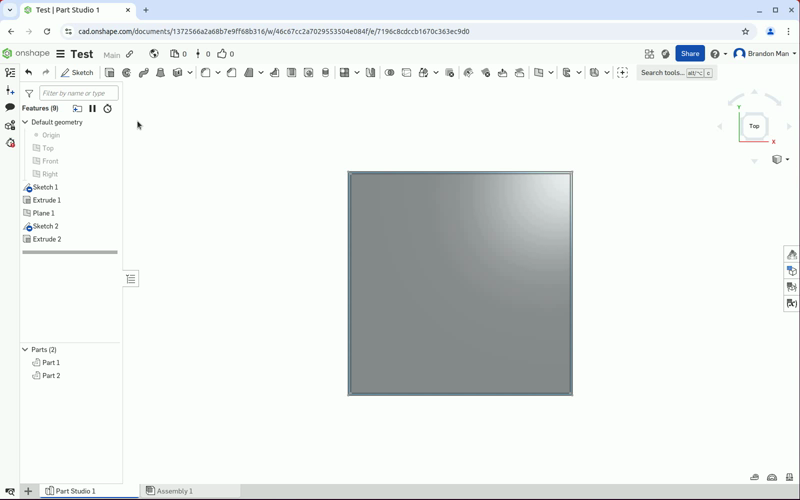
key(shift+7)
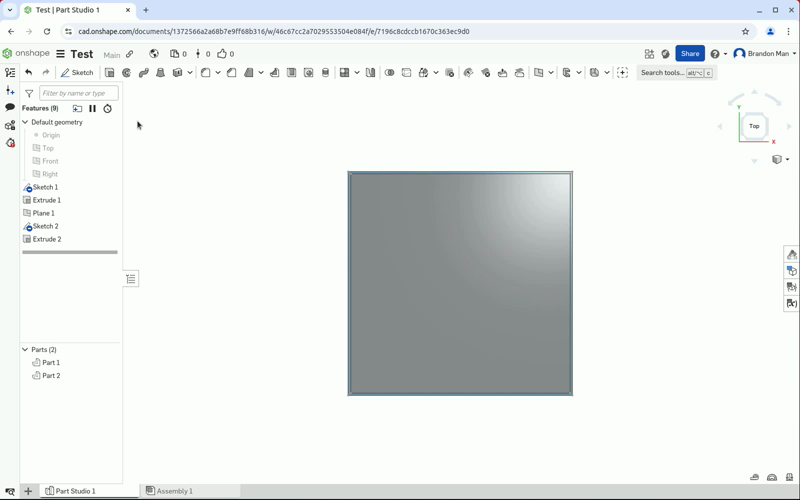
key(up, 3)
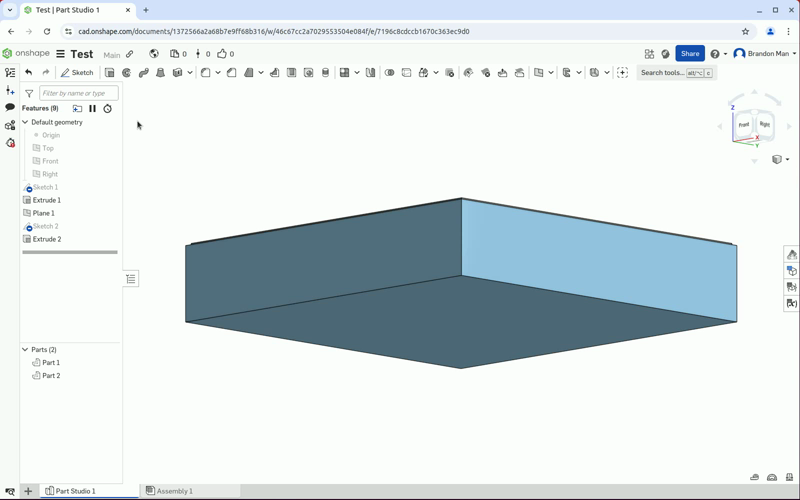
key(left, 3)
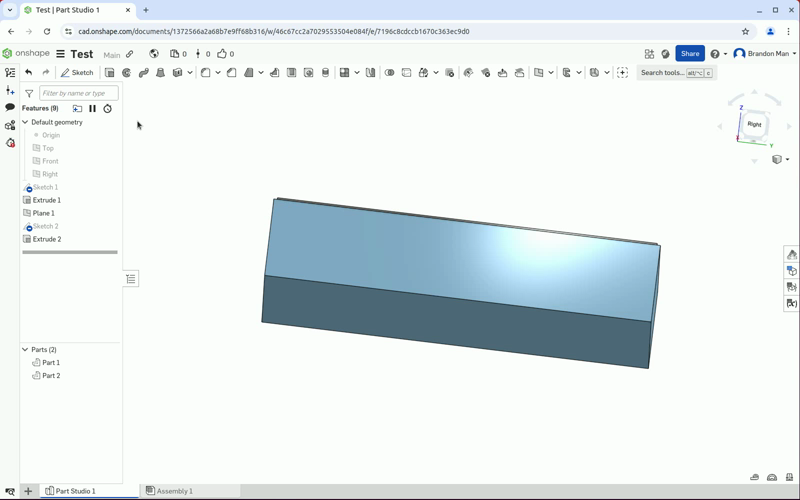
key(right, 3)
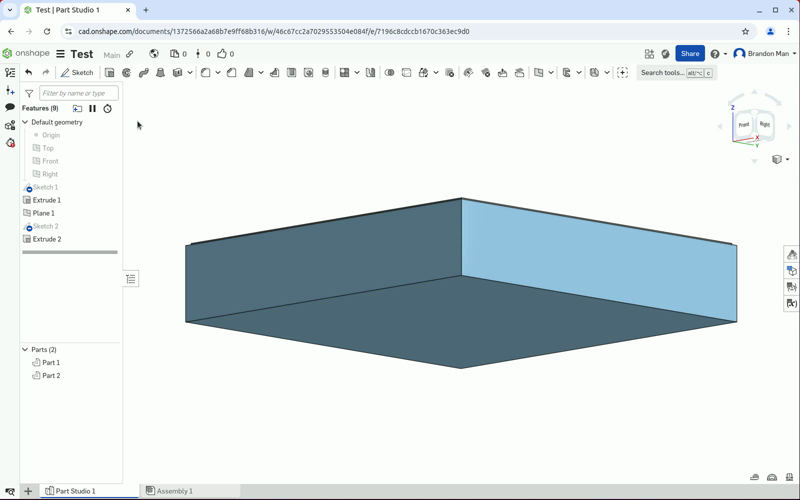
key(down, 3)
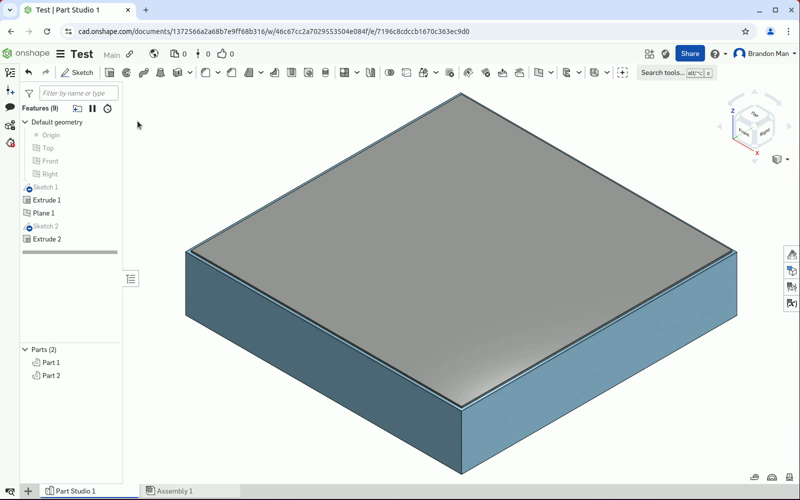
mouse_move(73, 189)
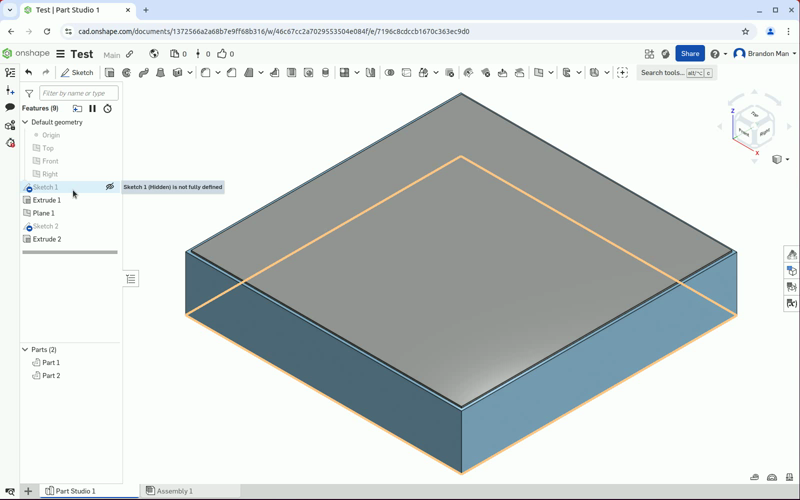
click(73, 189)